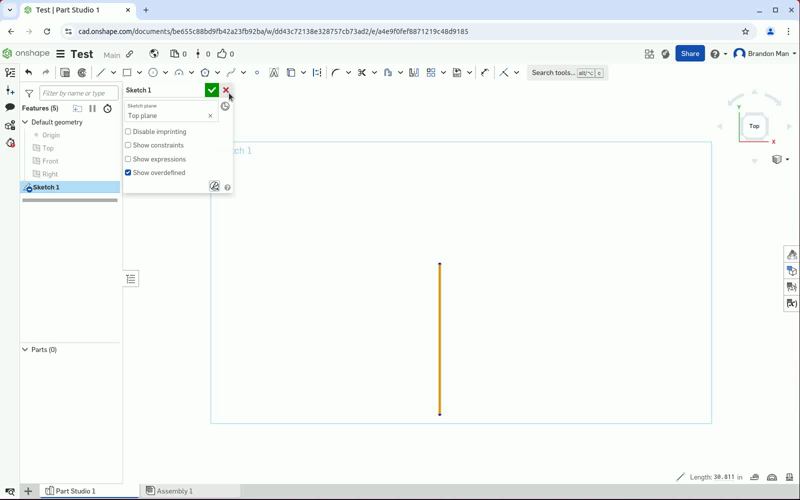
key(shift+h)
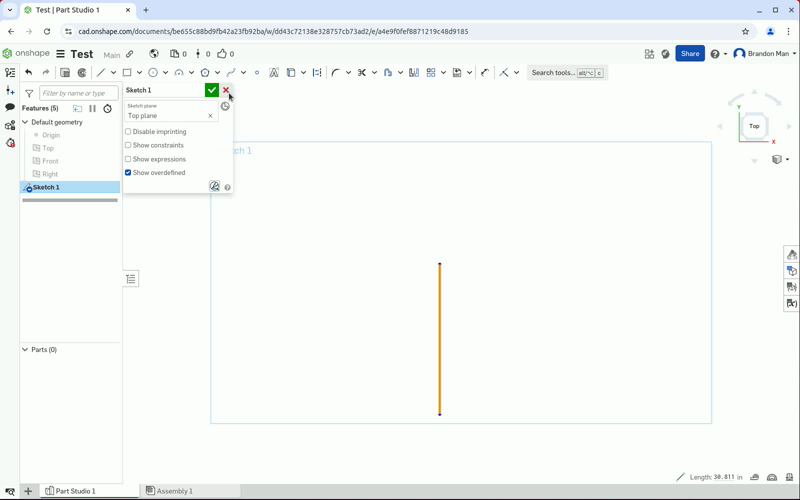
key(shift+s)
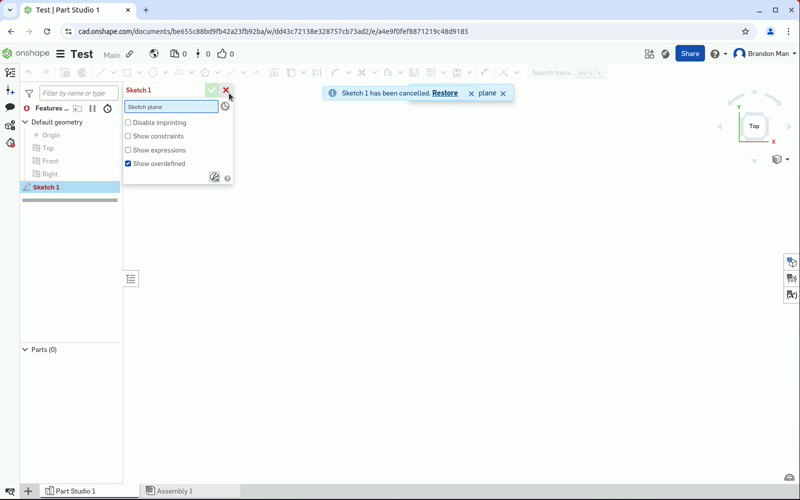
mouse_move(73, 150)
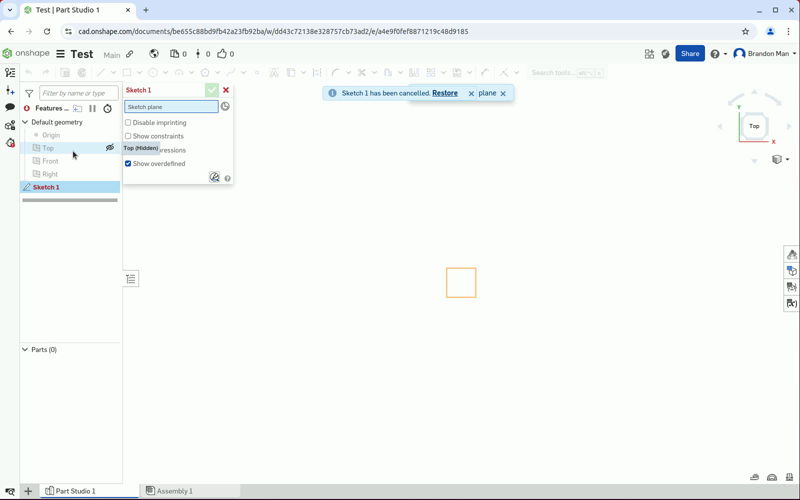
click(73, 150)
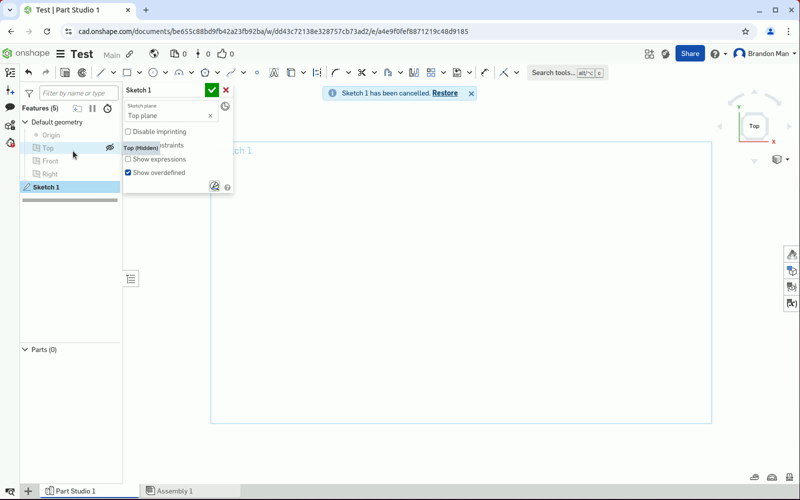
mouse_move(73, 352)
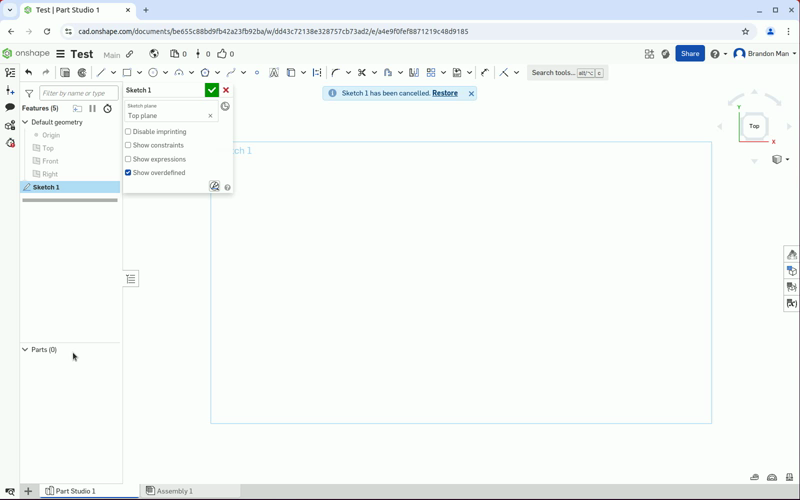
key(y)
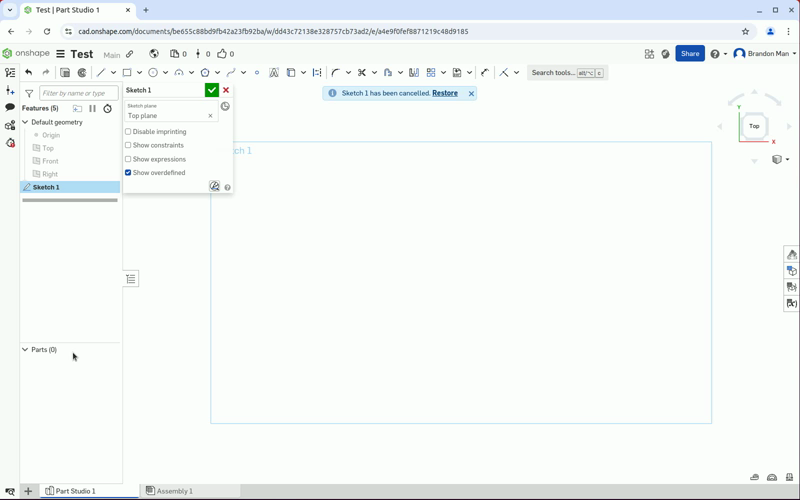
key(c)
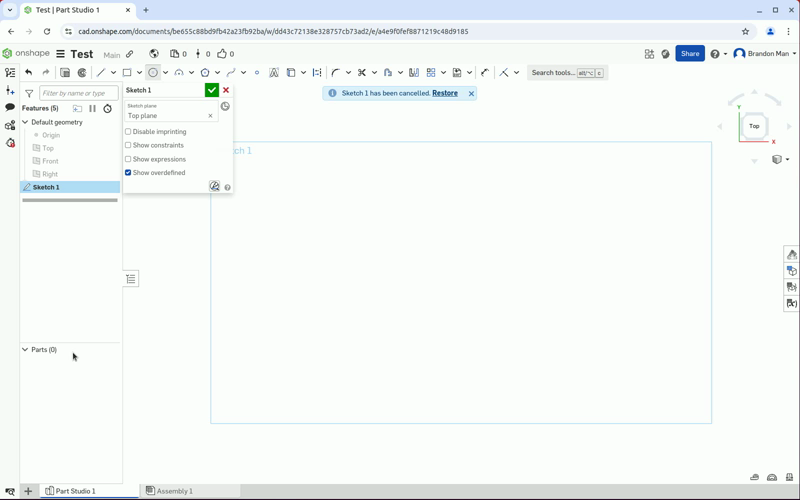
key_down(shift)
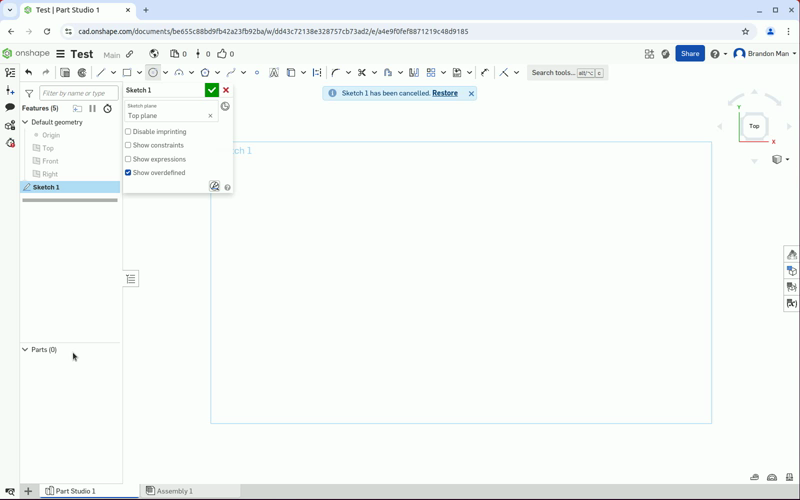
mouse_move(461, 282)
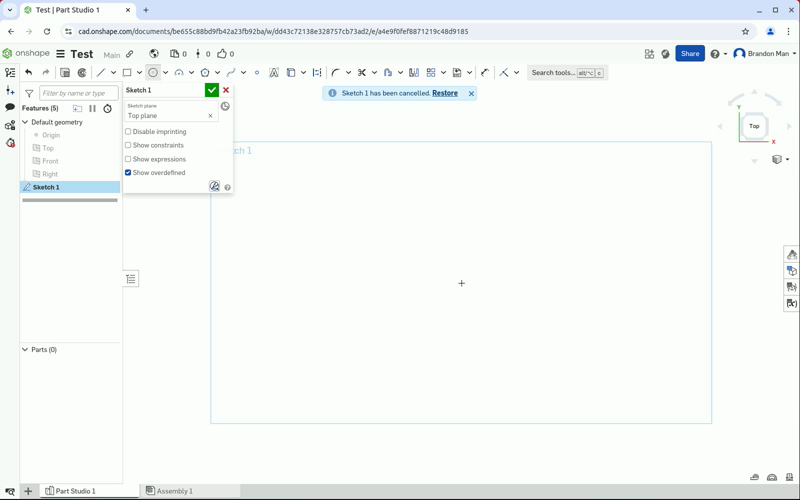
click(461, 282)
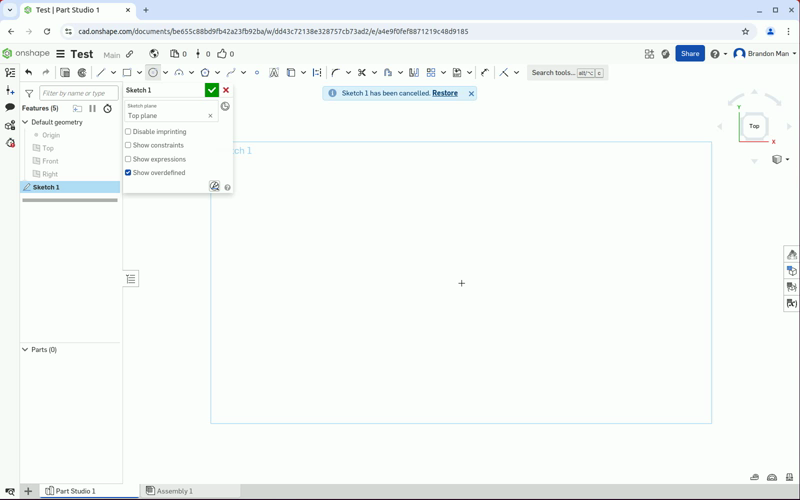
key_up(shift)
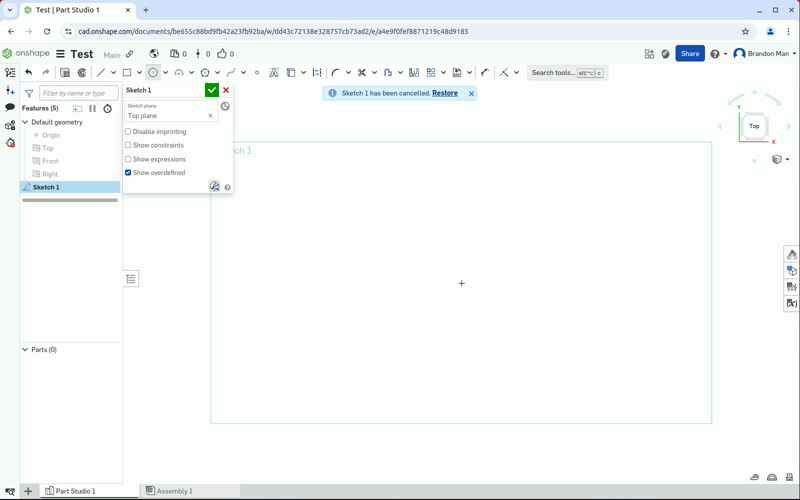
mouse_move(474, 282)
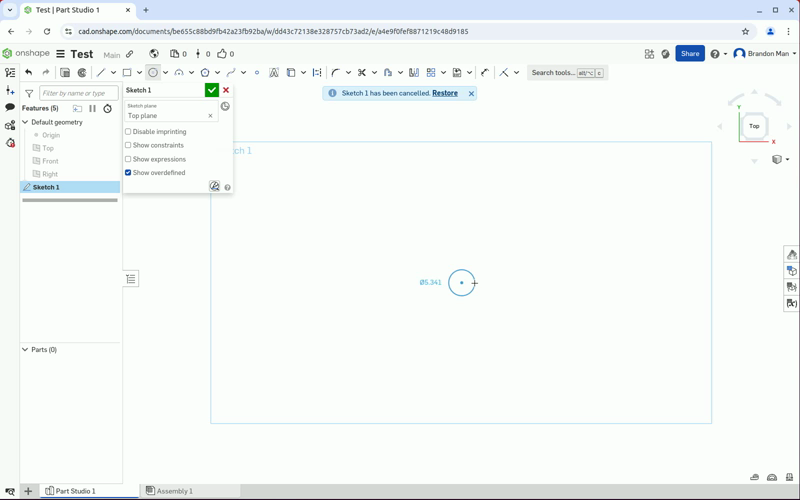
click(474, 282)
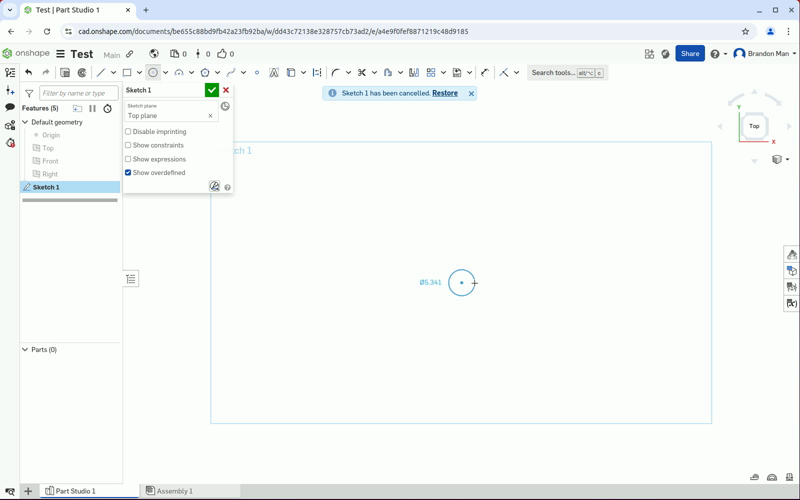
key(esc)
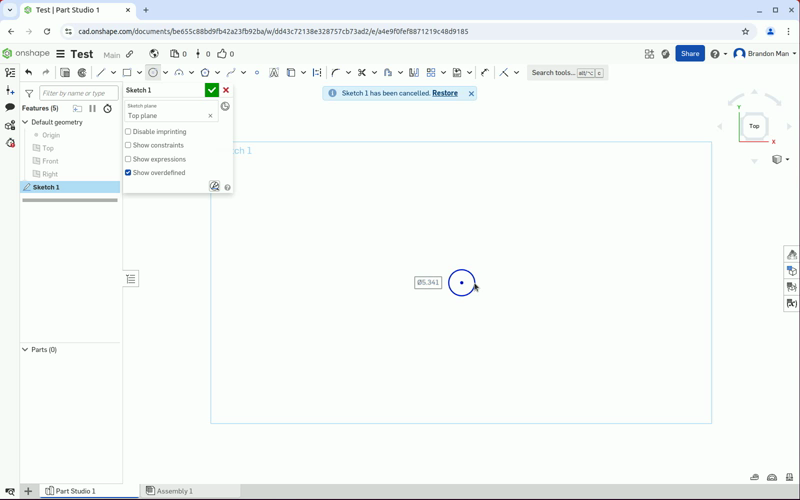
mouse_move(458, 288)
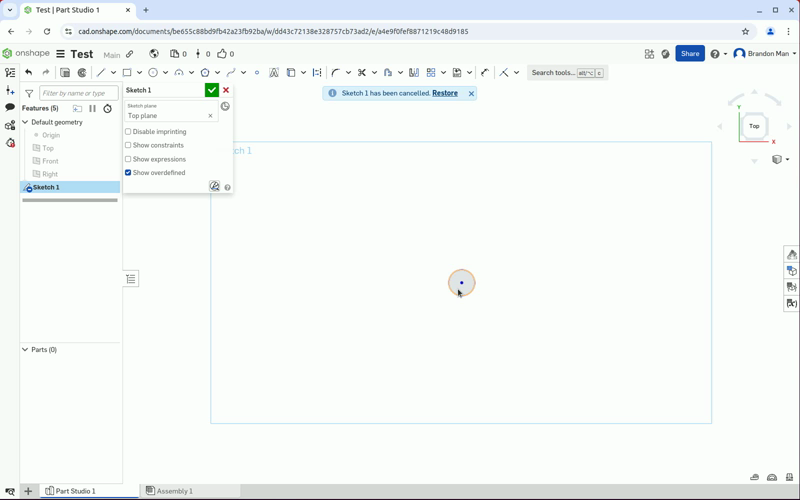
scroll(6)
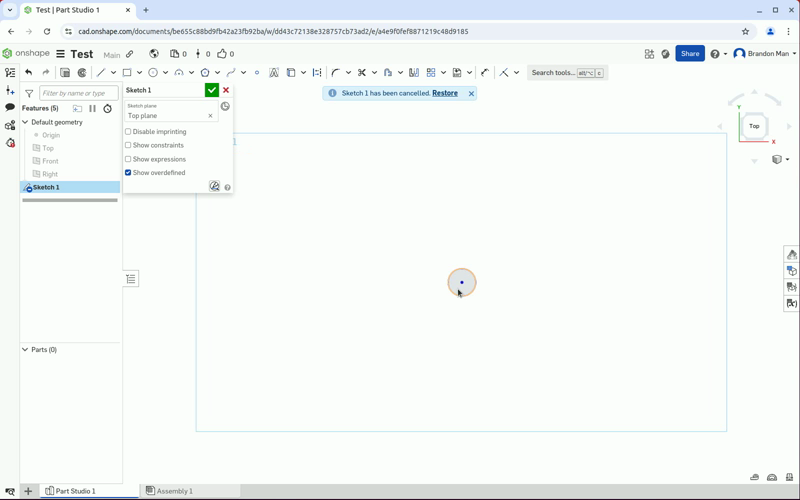
scroll(6)
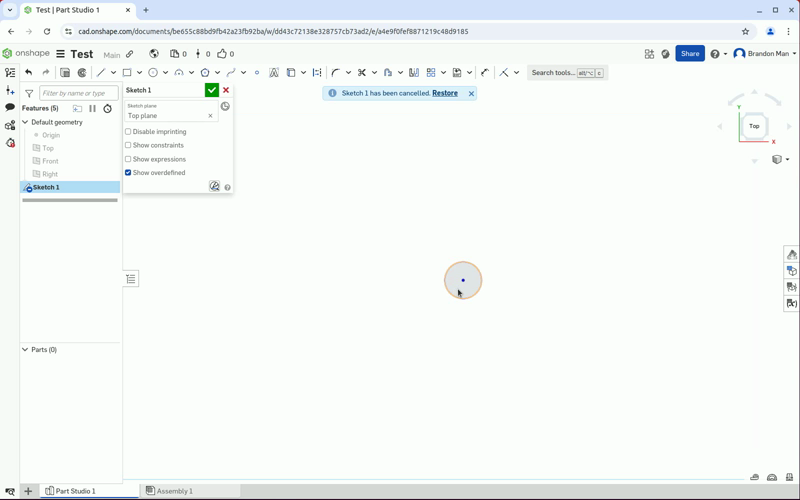
scroll(6)
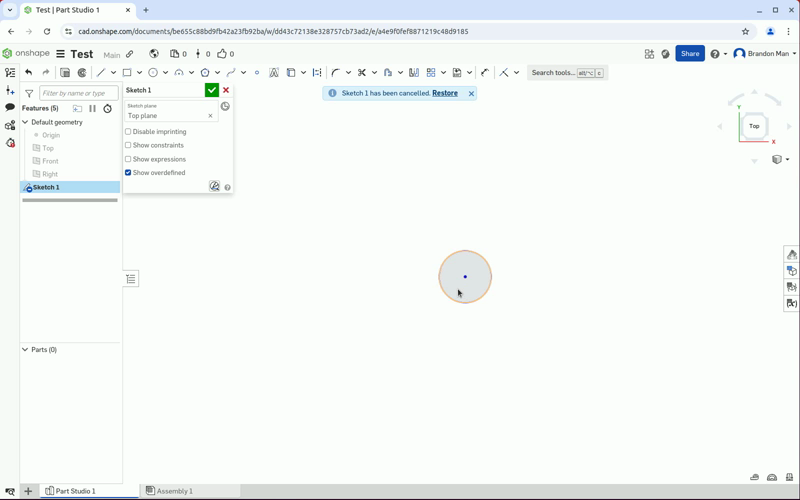
scroll(6)
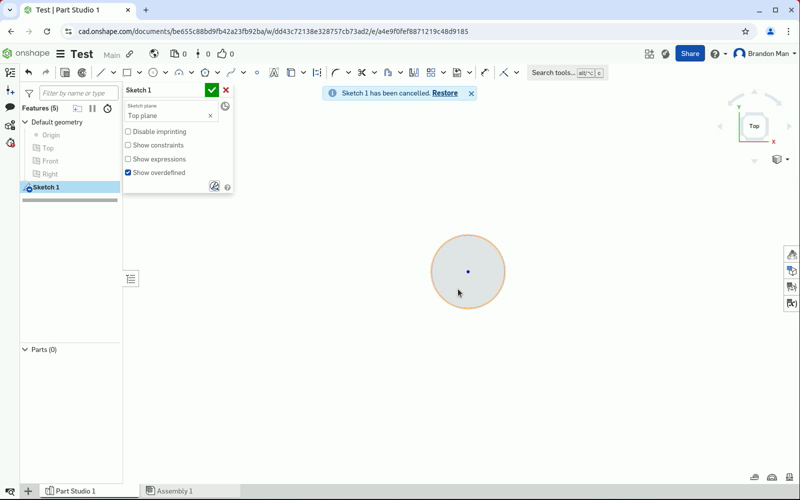
scroll(6)
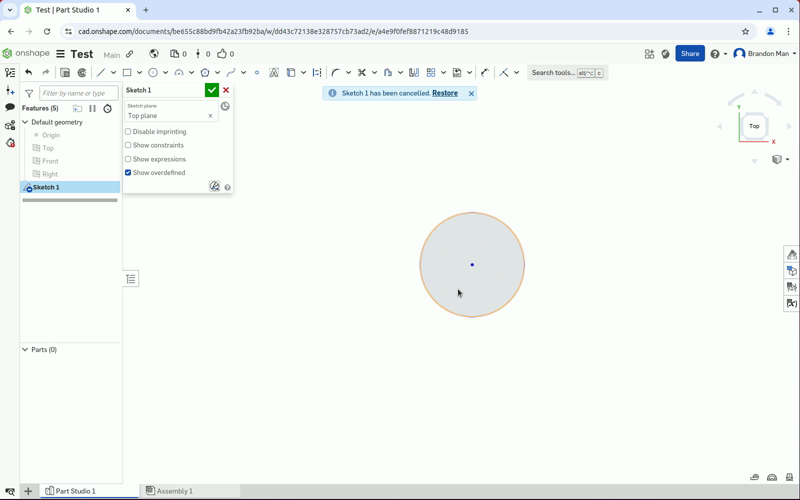
scroll(6)
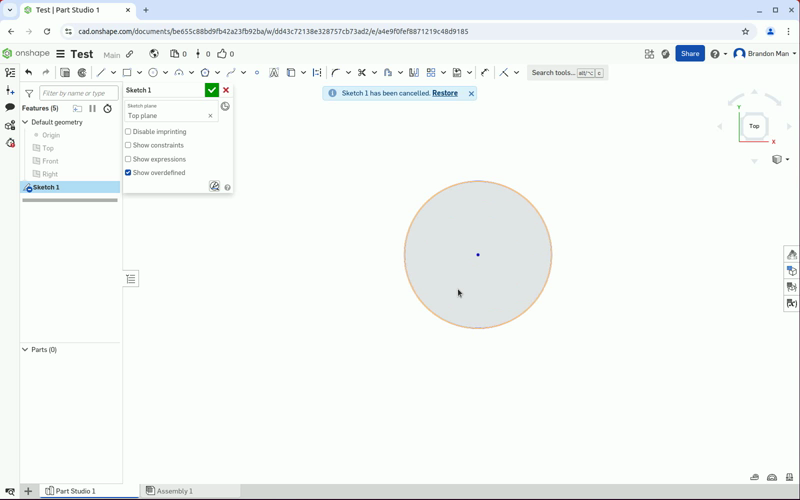
scroll(6)
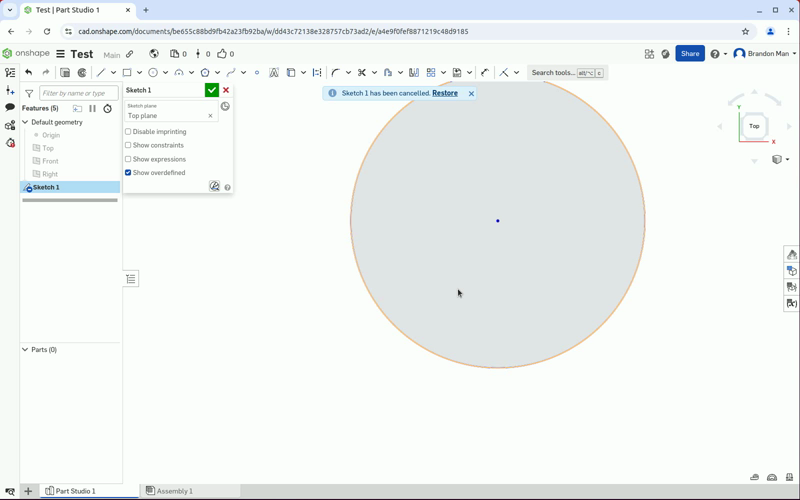
click(458, 288)
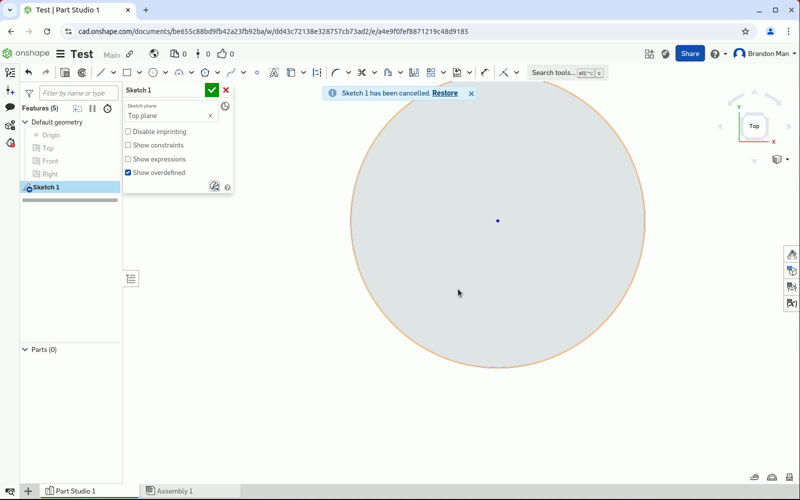
scroll(-6)
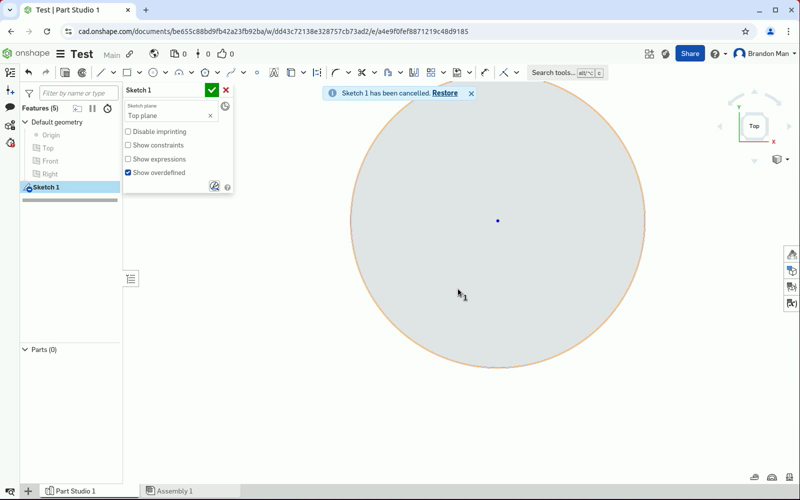
scroll(-6)
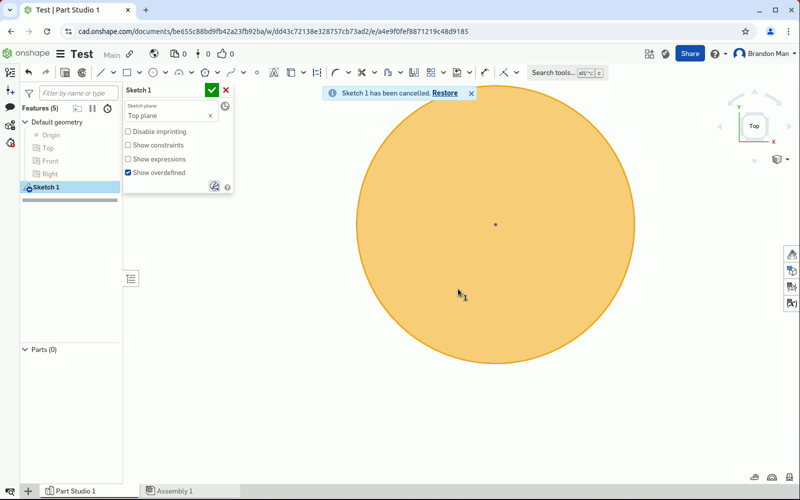
scroll(-6)
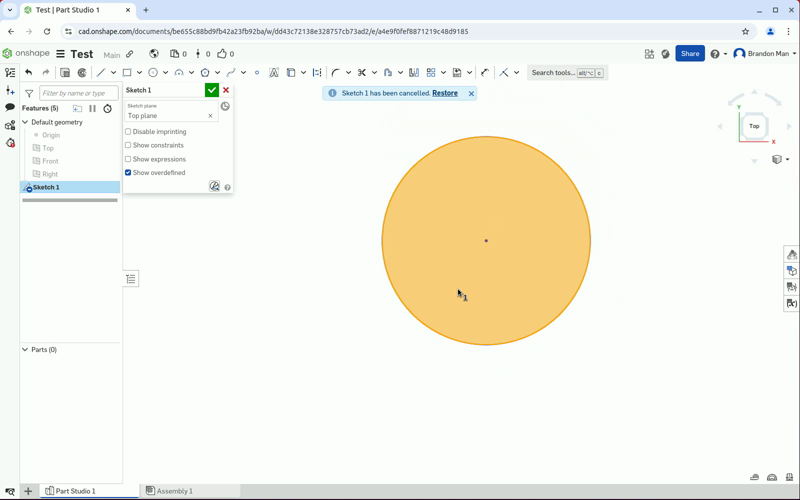
scroll(-6)
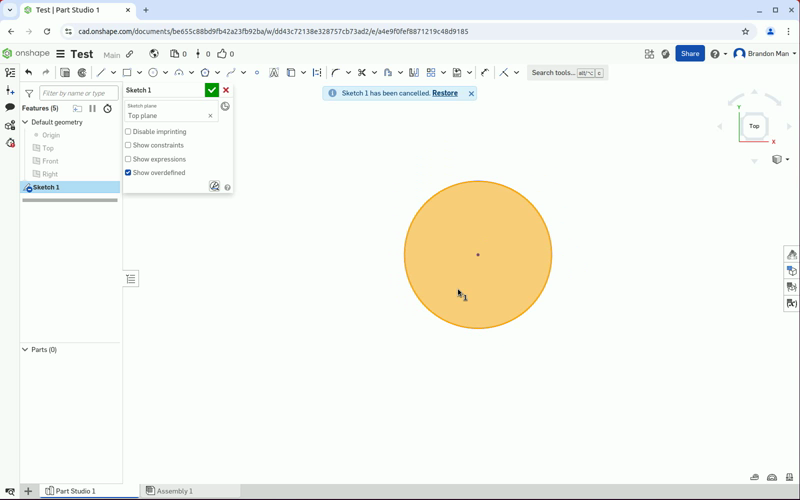
scroll(-6)
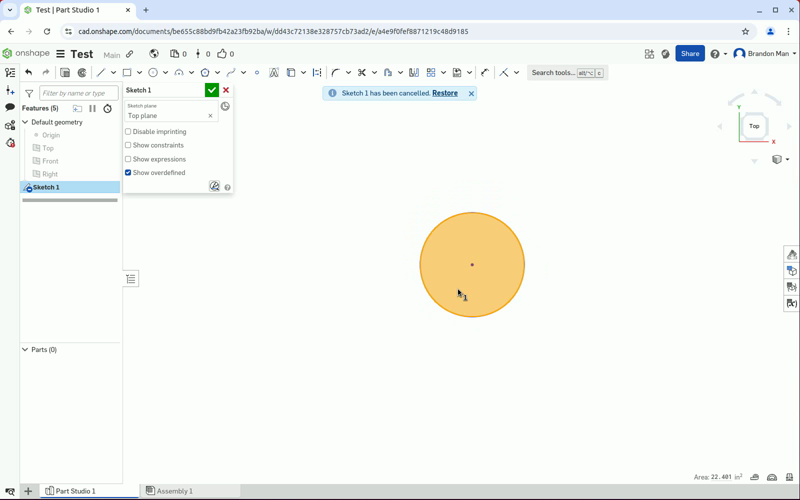
scroll(-6)
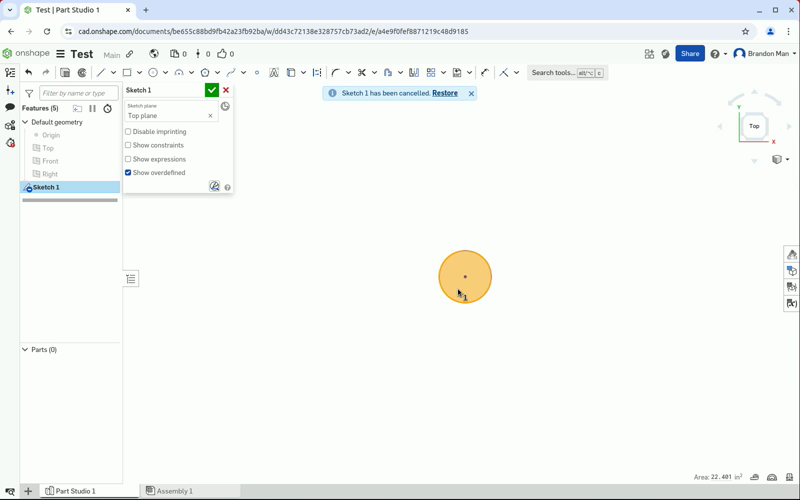
scroll(-6)
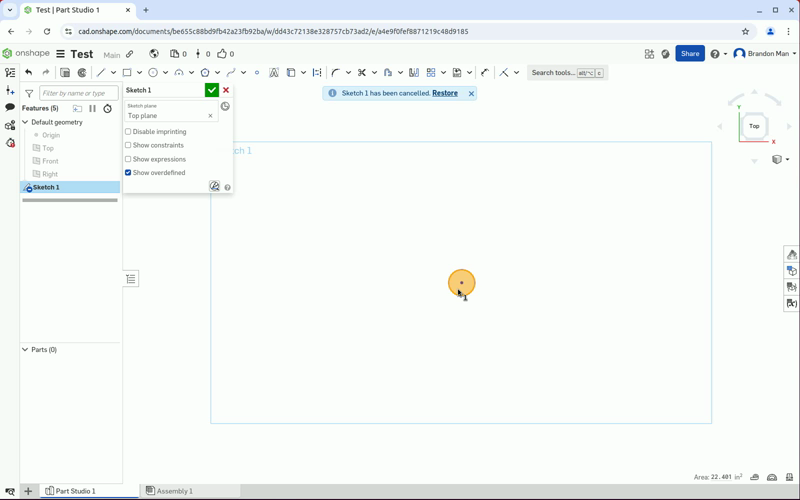
mouse_move(73, 352)
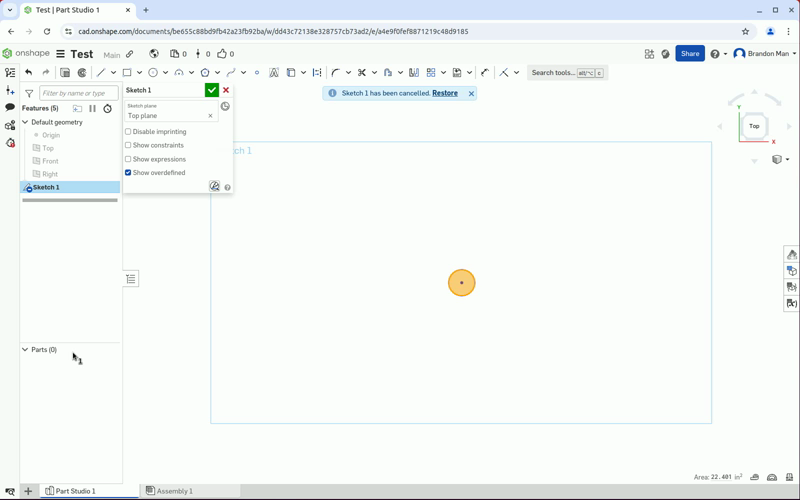
key(shift+y)
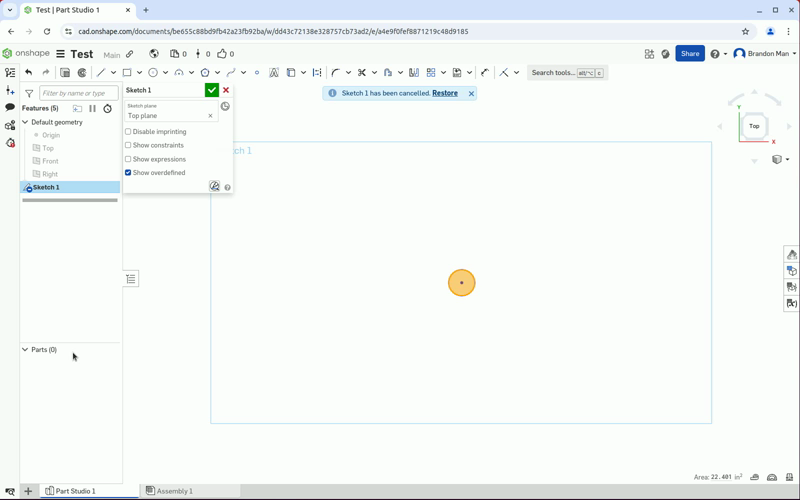
key(shift+e)
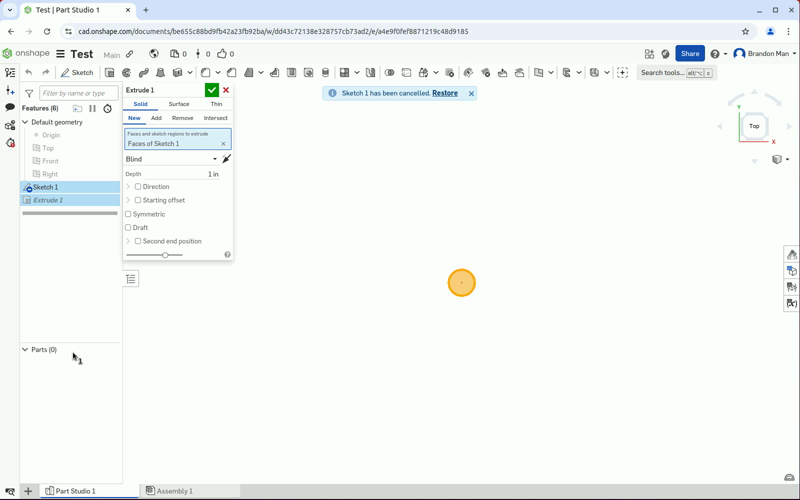
mouse_move(143, 106)
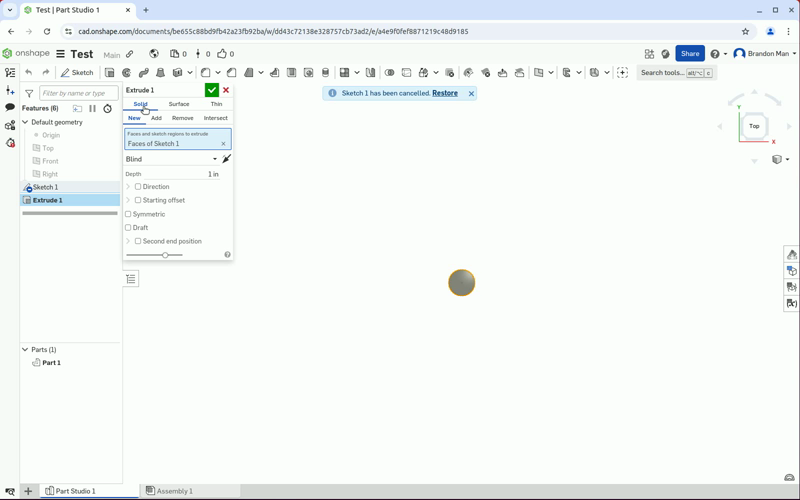
click(143, 106)
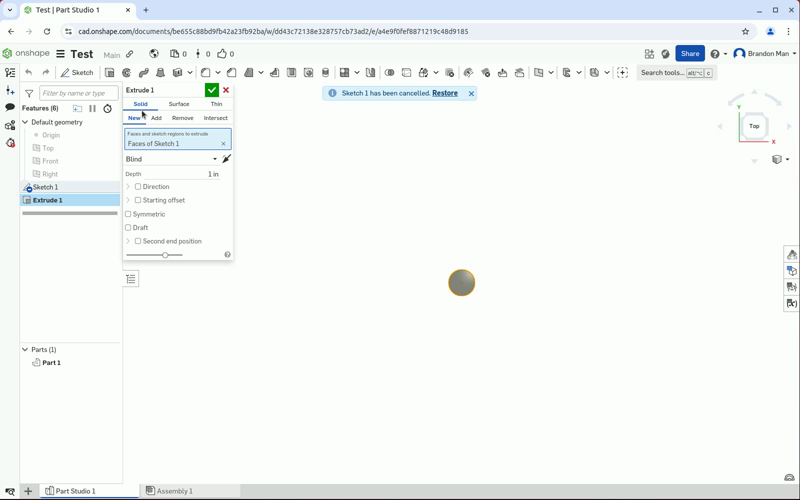
mouse_move(137, 120)
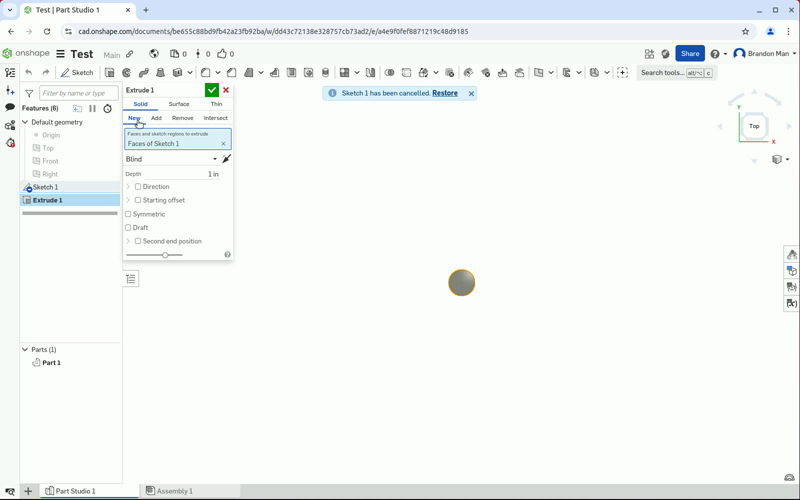
click(137, 120)
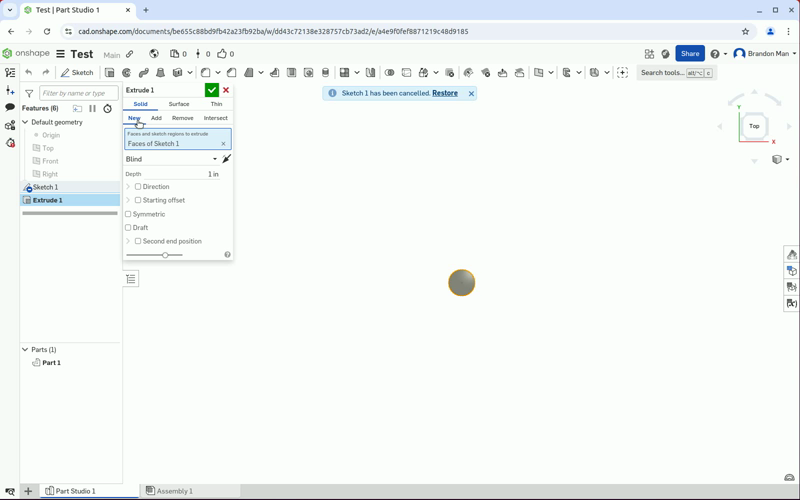
key(tab, 4)
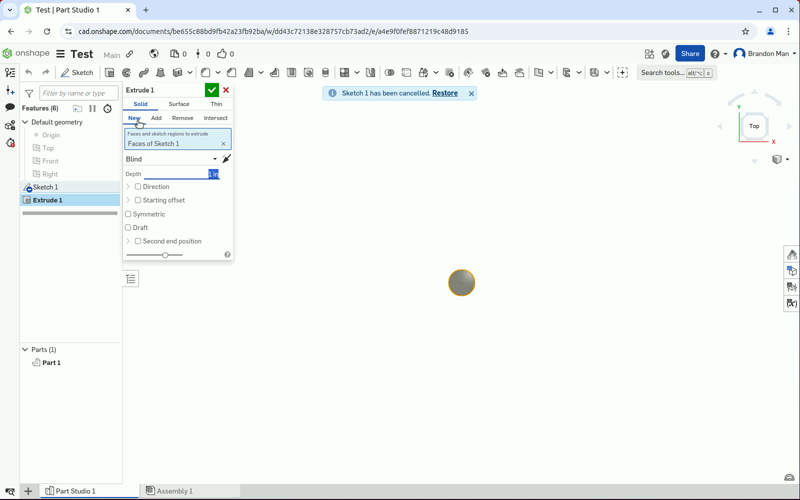
text(3.37)
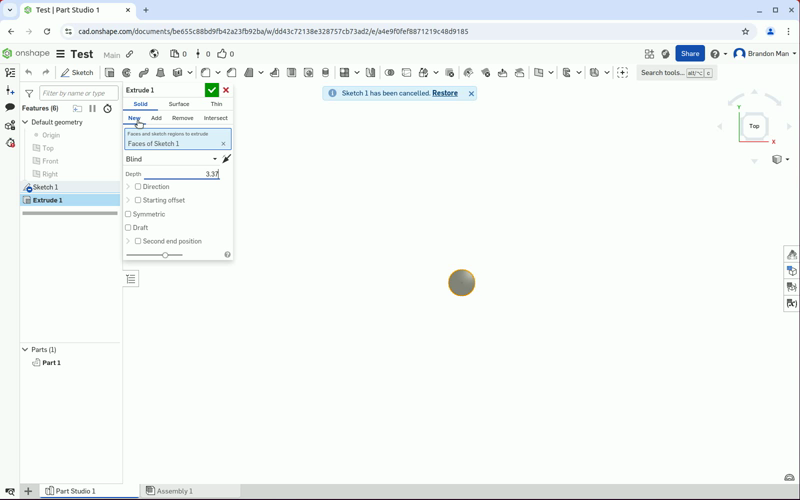
key(enter)
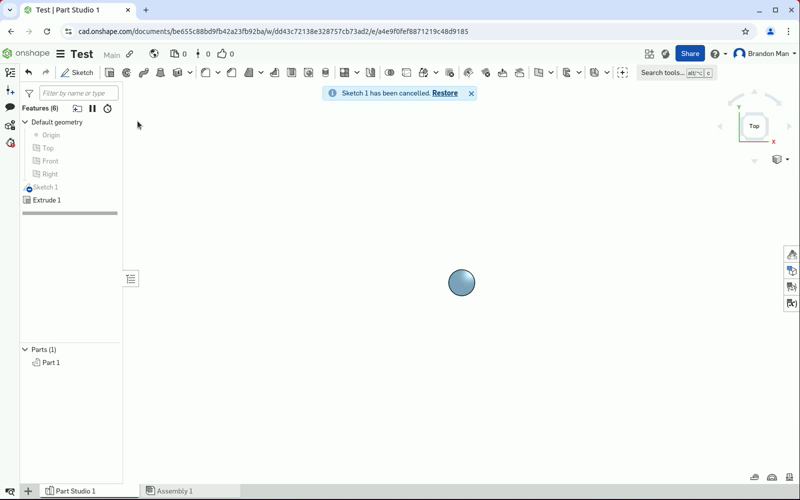
key(shift+h)
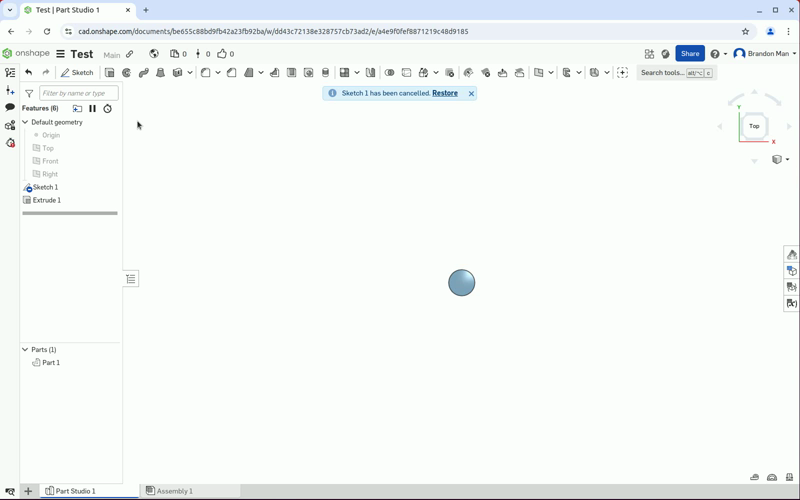
key(shift+h)
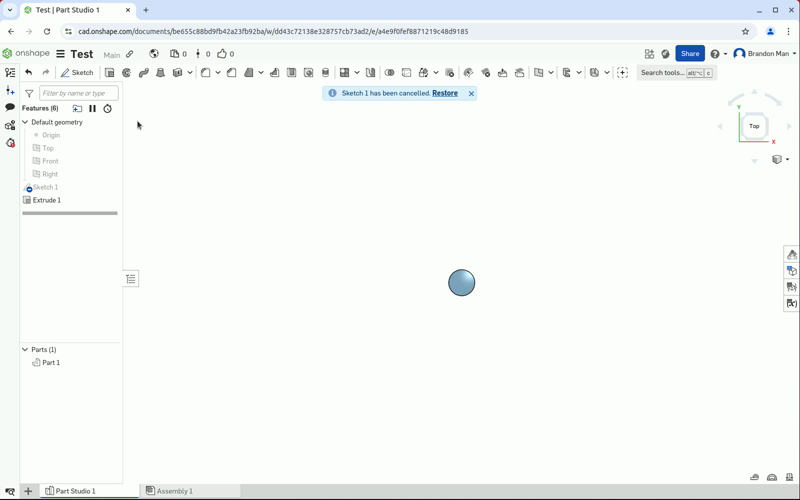
mouse_move(73, 189)
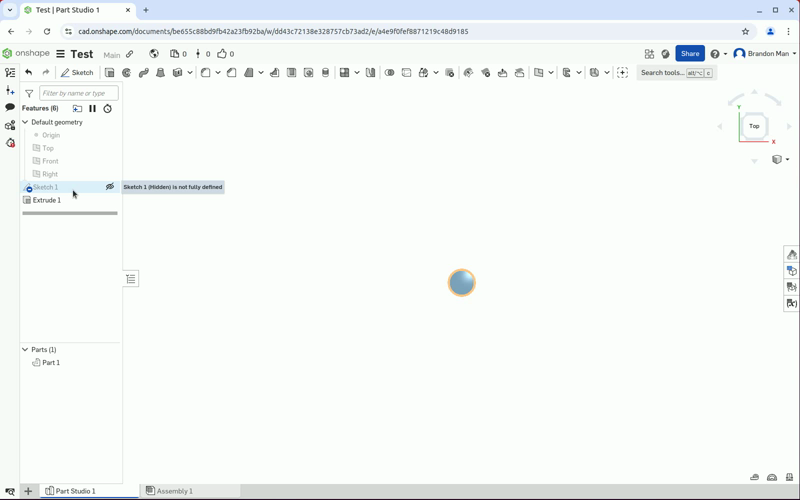
click(73, 189)
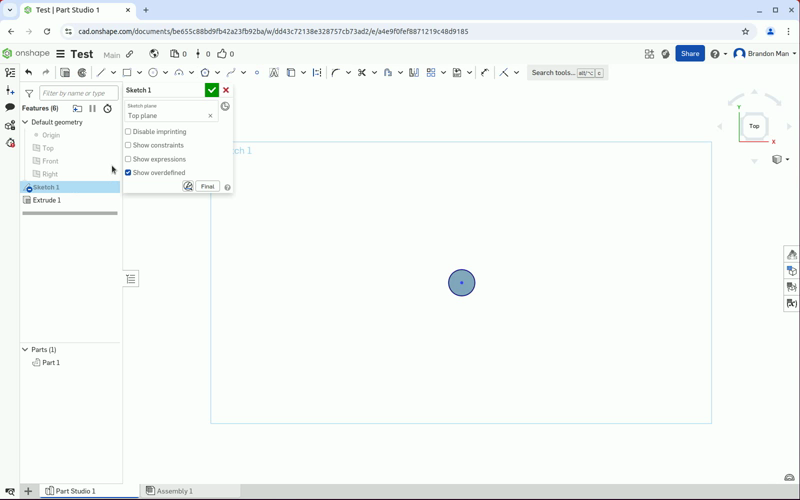
mouse_move(229, 92)
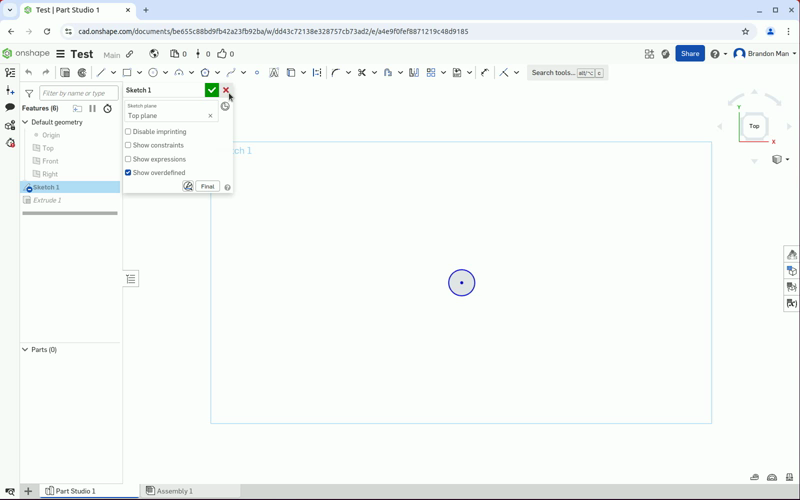
click(229, 92)
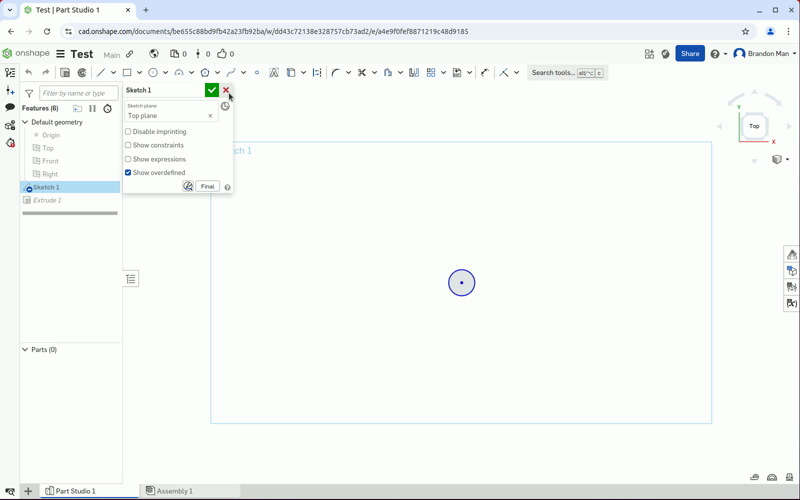
key(shift+s)
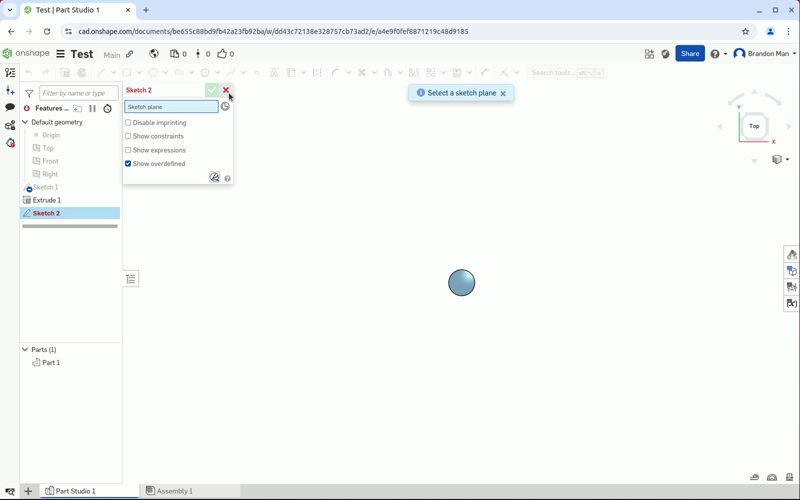
mouse_move(73, 150)
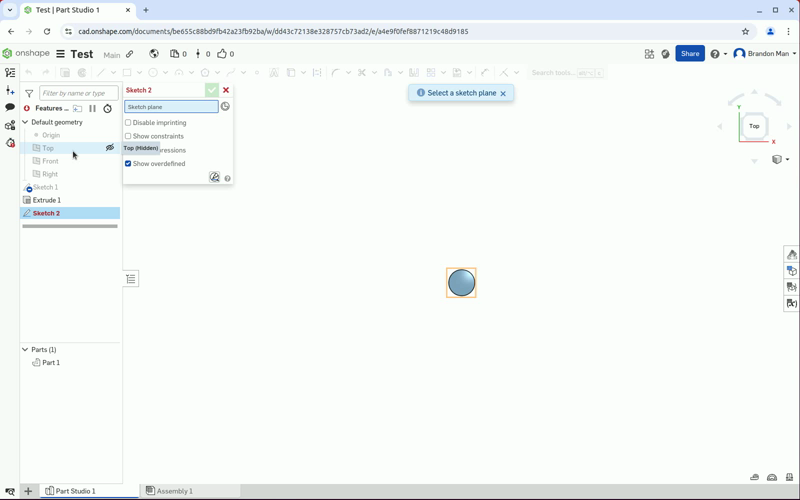
click(73, 150)
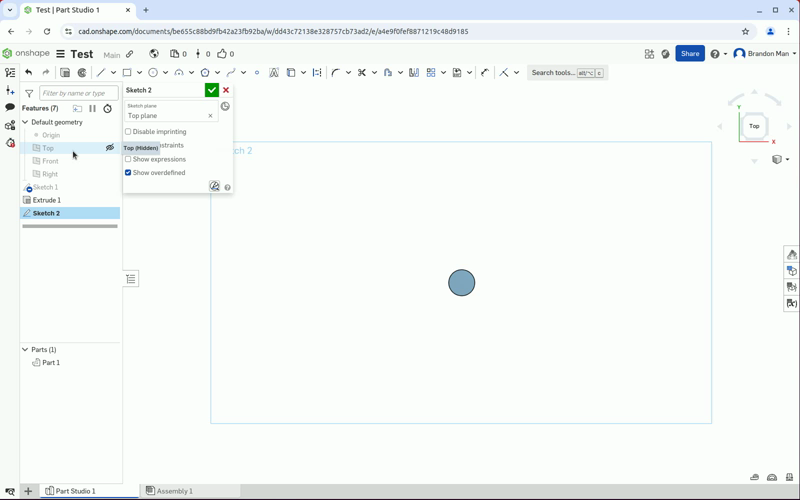
mouse_move(73, 352)
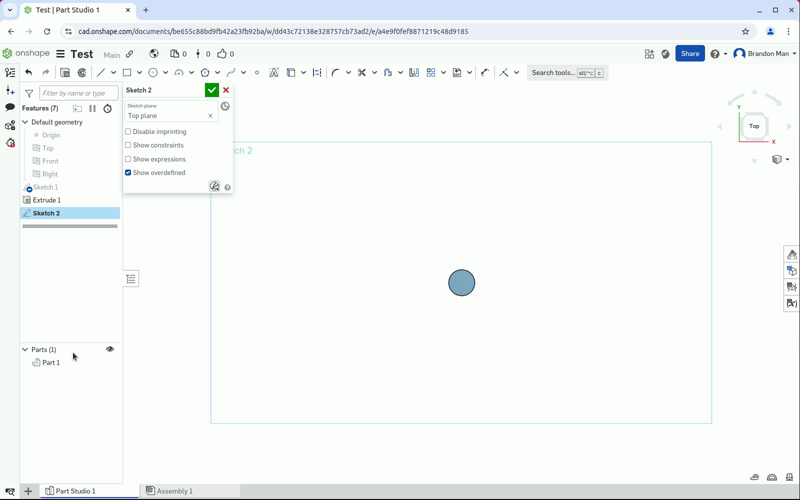
key(y)
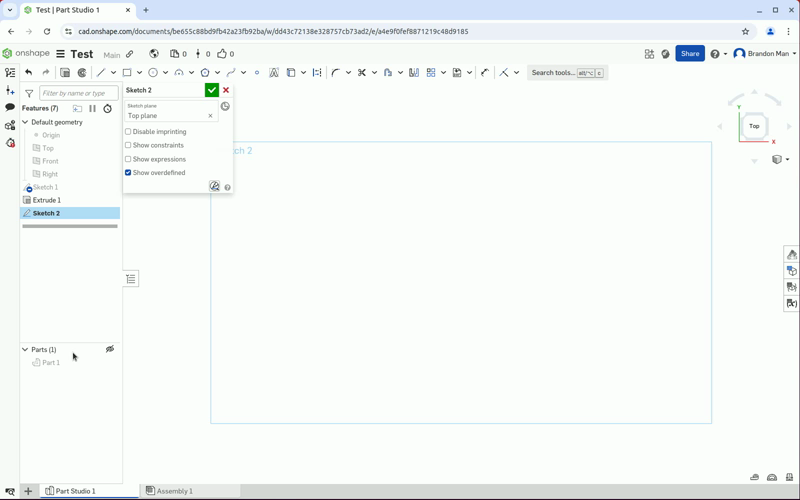
key(a)
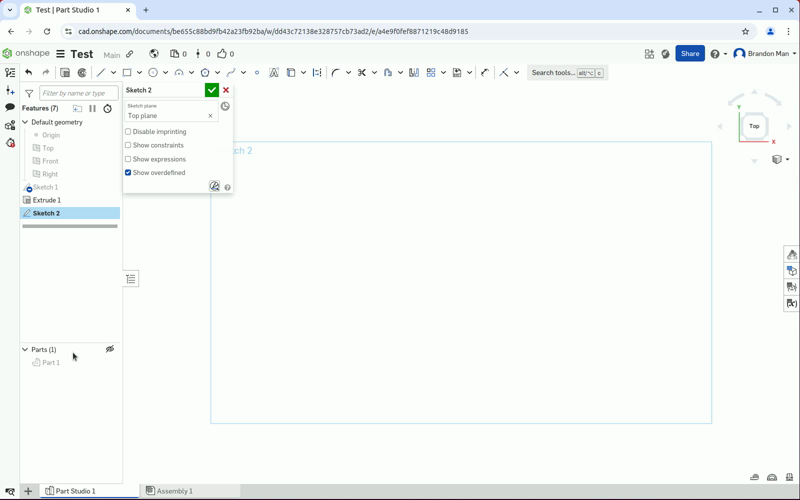
key_down(shift)
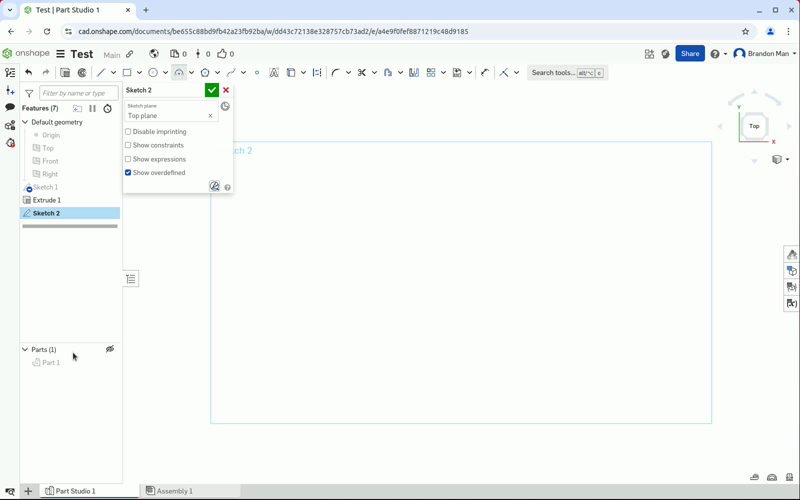
mouse_move(459, 286)
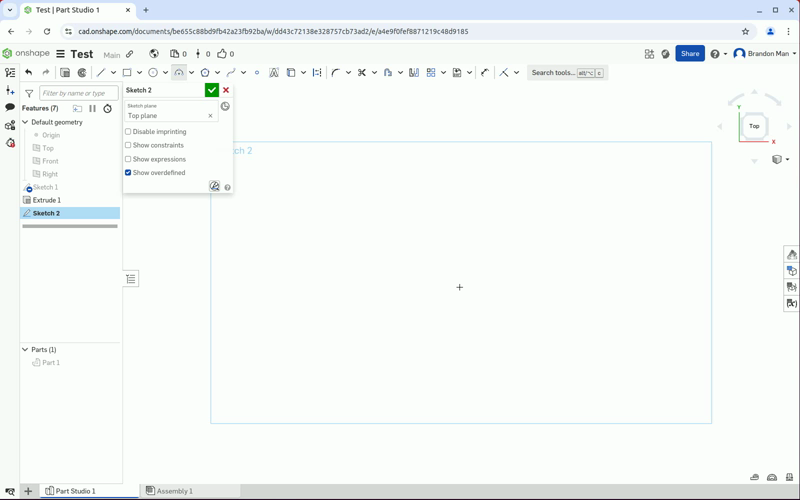
click(459, 286)
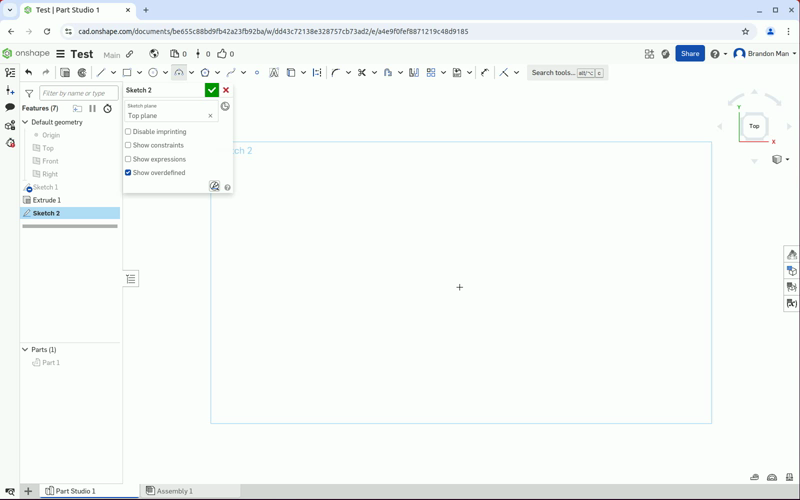
key_up(shift)
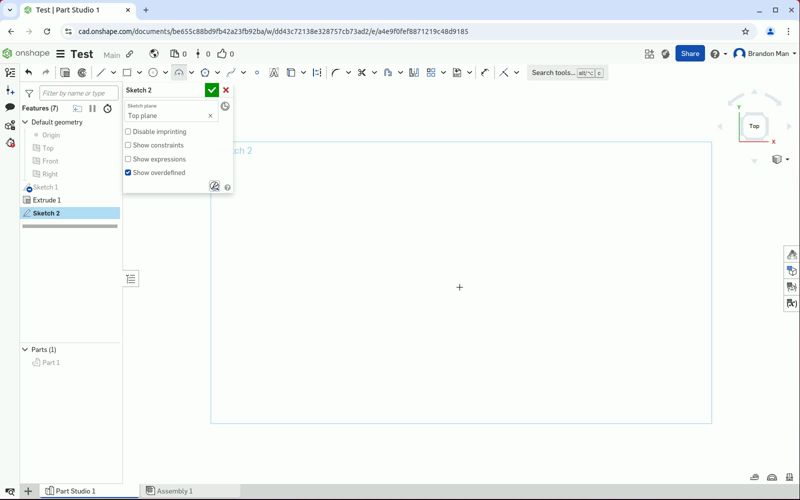
key_down(shift)
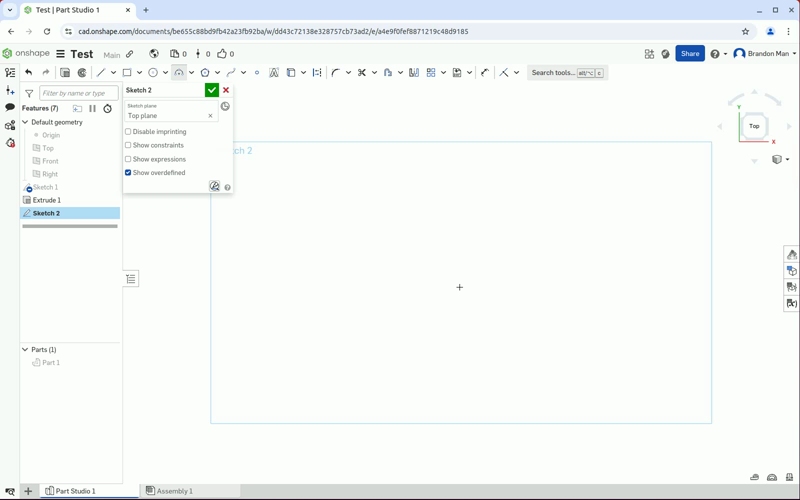
mouse_move(459, 277)
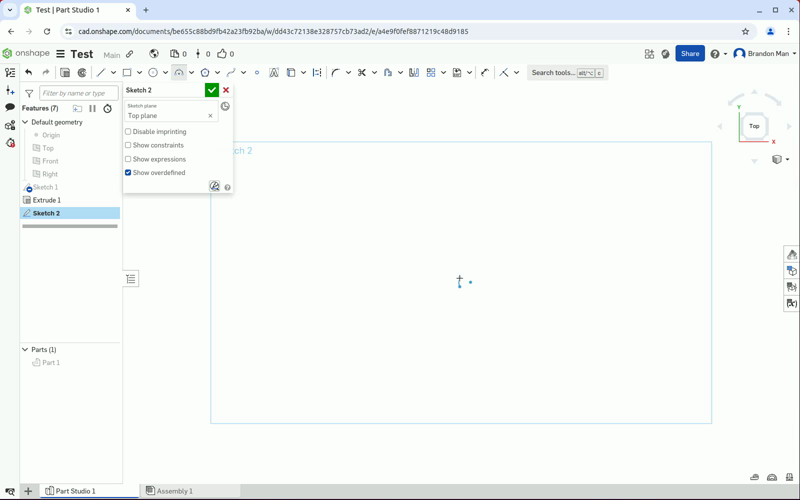
click(459, 277)
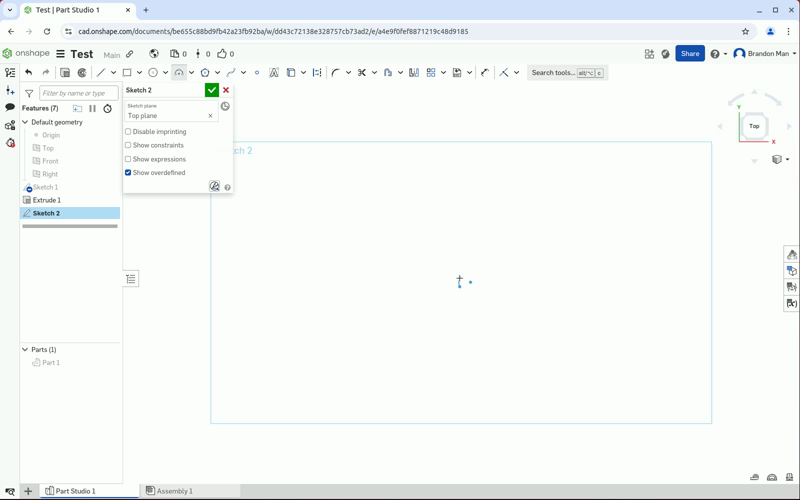
mouse_move(466, 282)
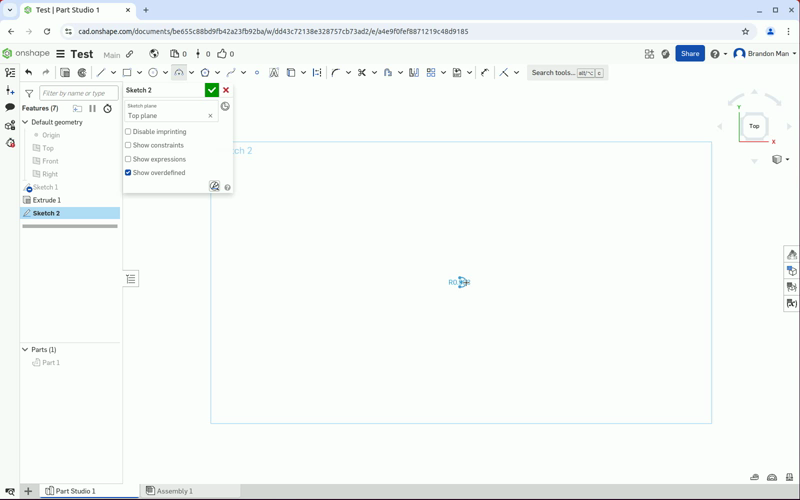
click(466, 282)
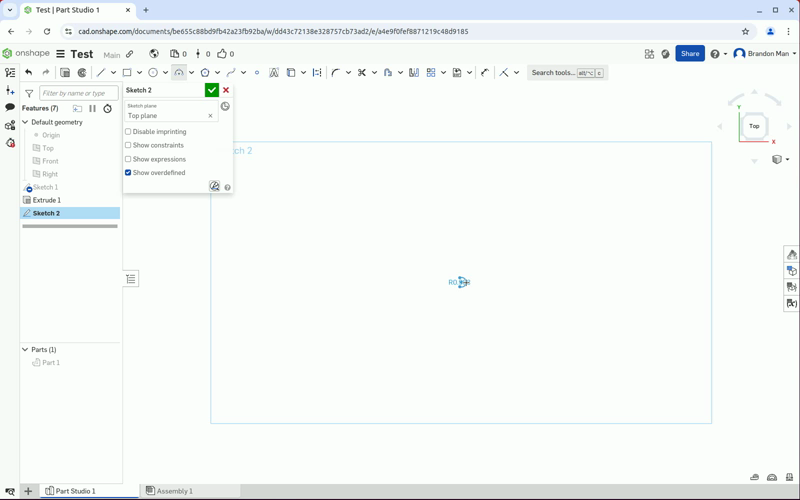
key_up(shift)
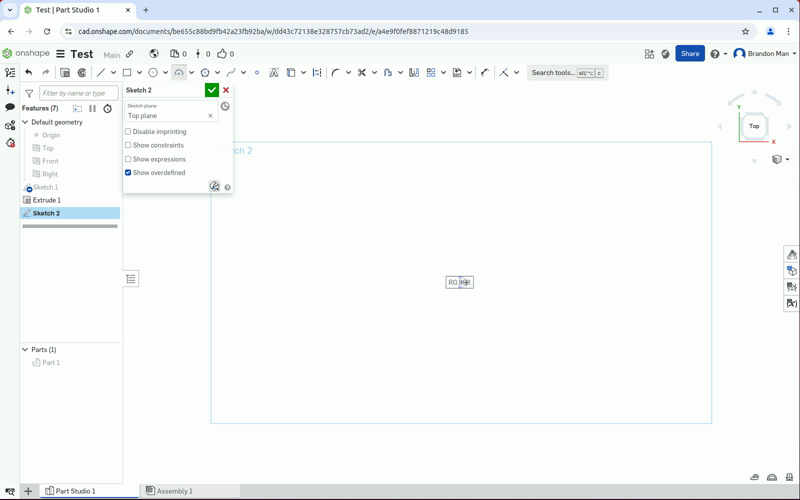
key(esc)
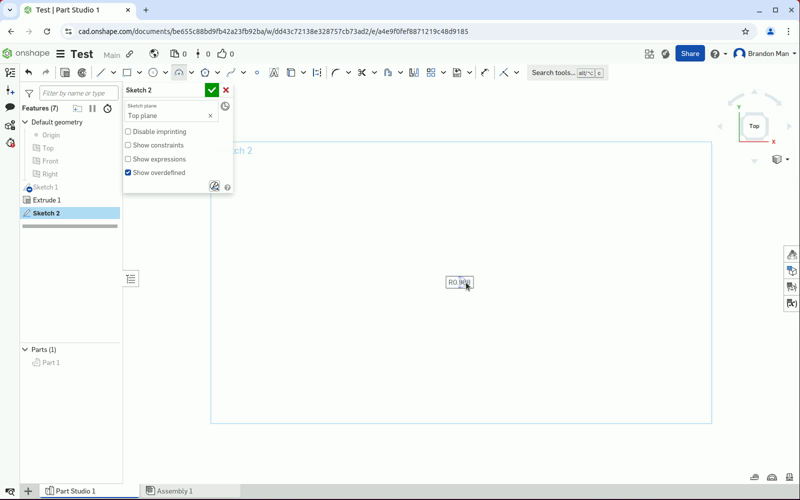
key(l)
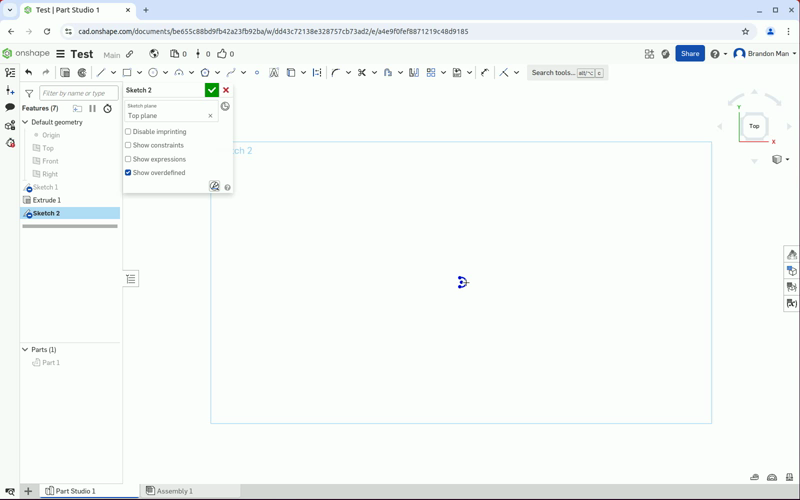
mouse_move(459, 277)
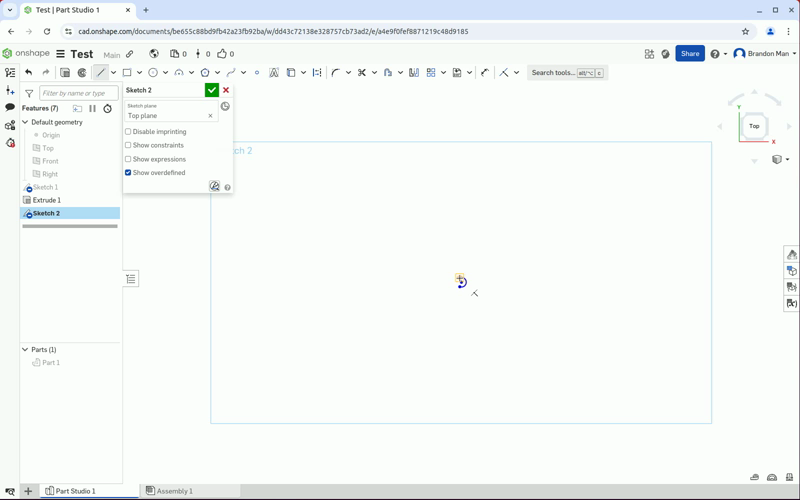
click(459, 277)
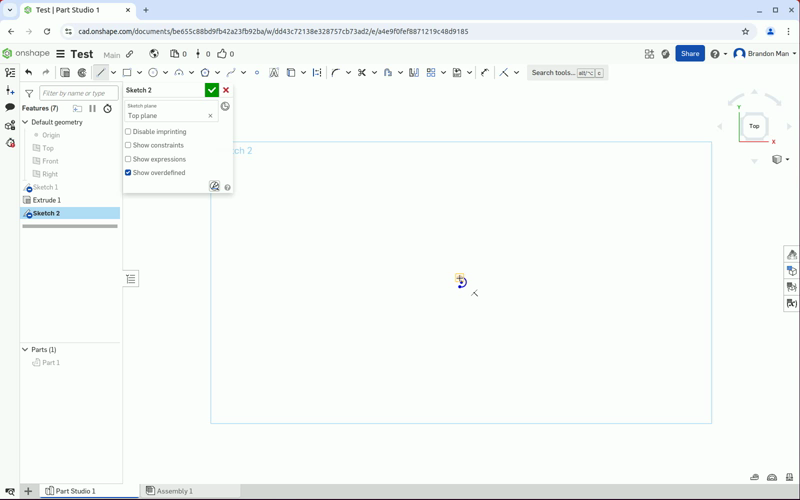
mouse_move(489, 277)
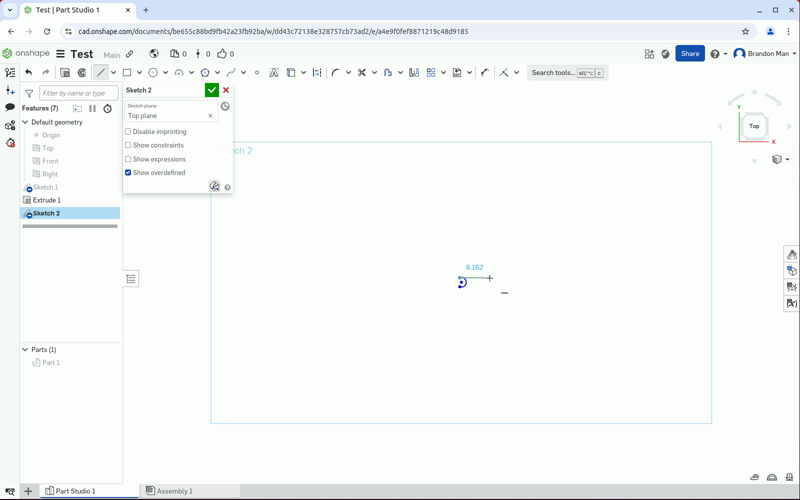
key_down(shift)
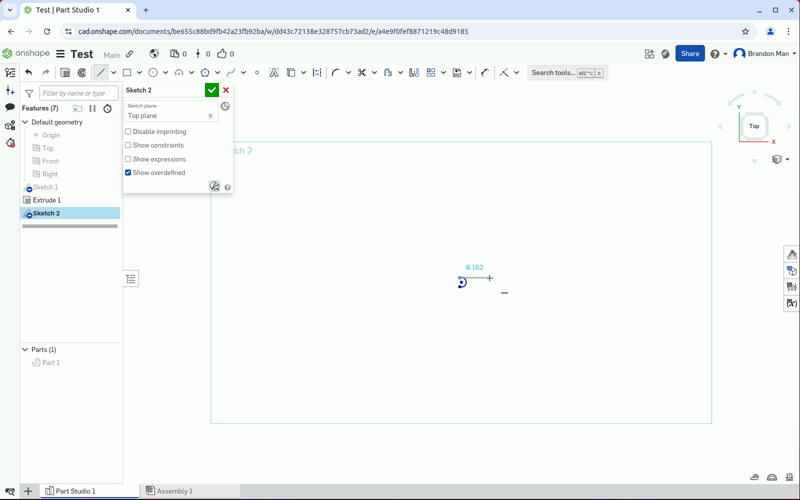
mouse_move(459, 286)
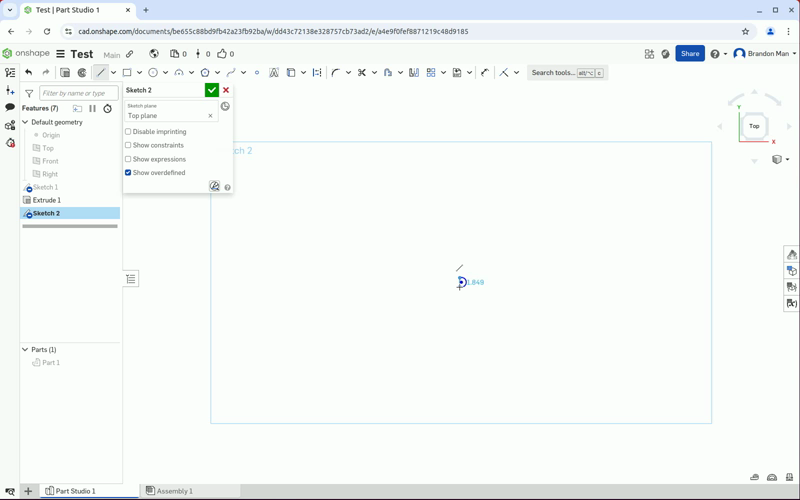
key_up(shift)
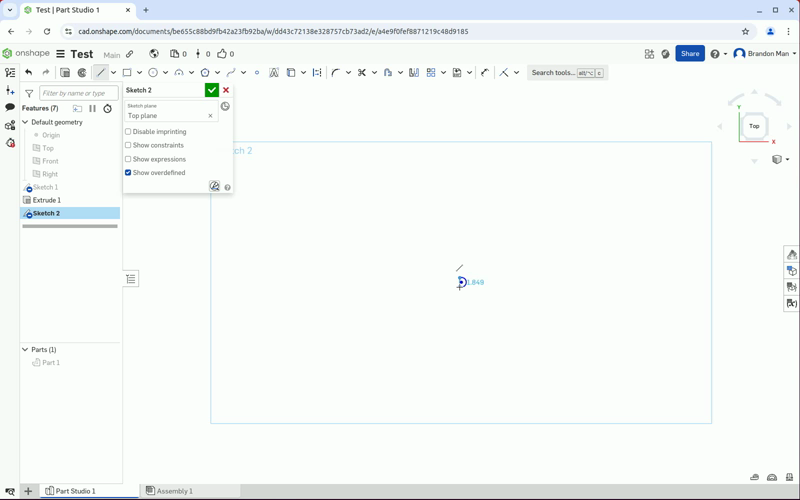
click(459, 286)
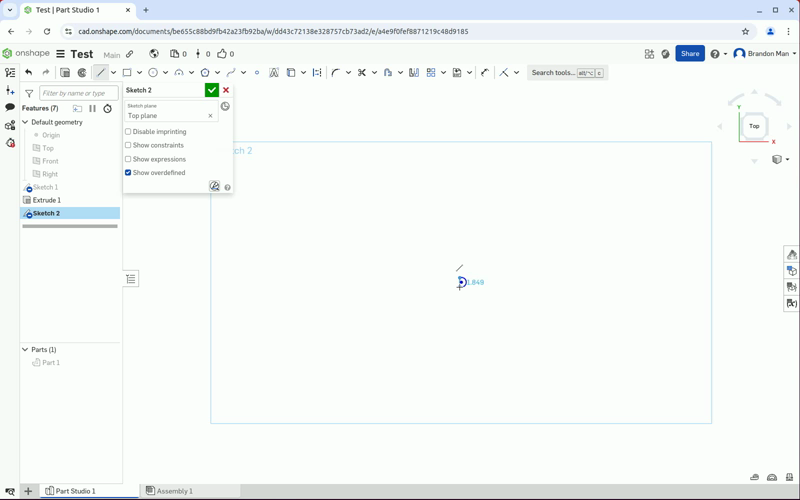
key(esc)
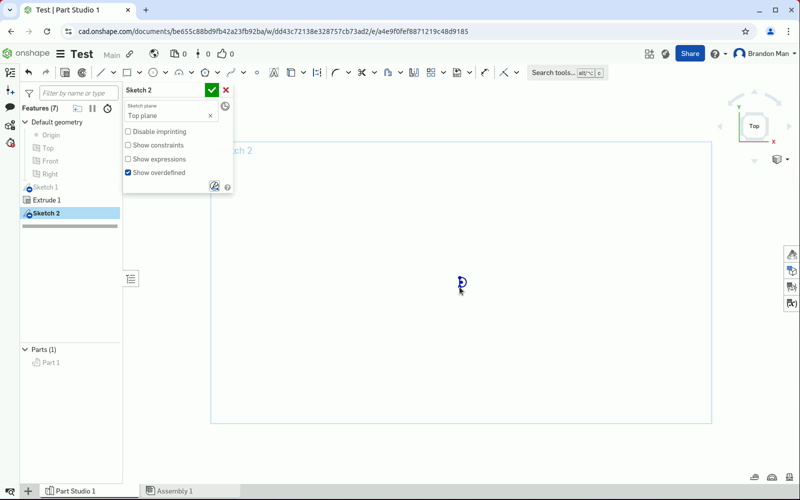
mouse_move(460, 281)
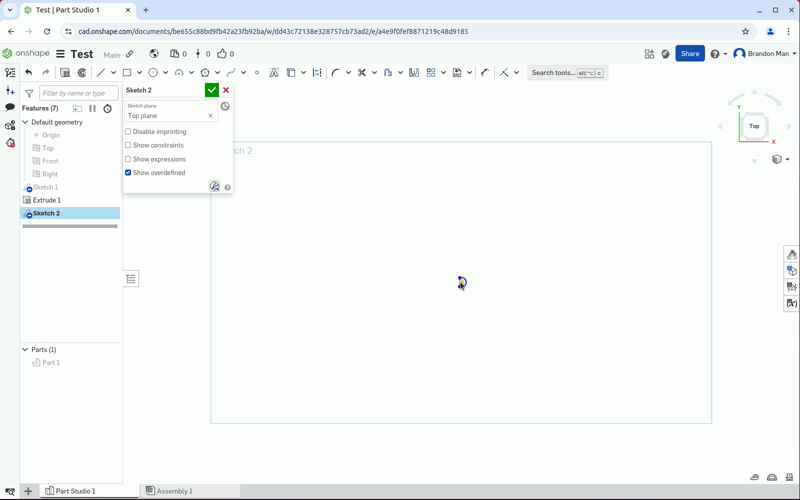
scroll(6)
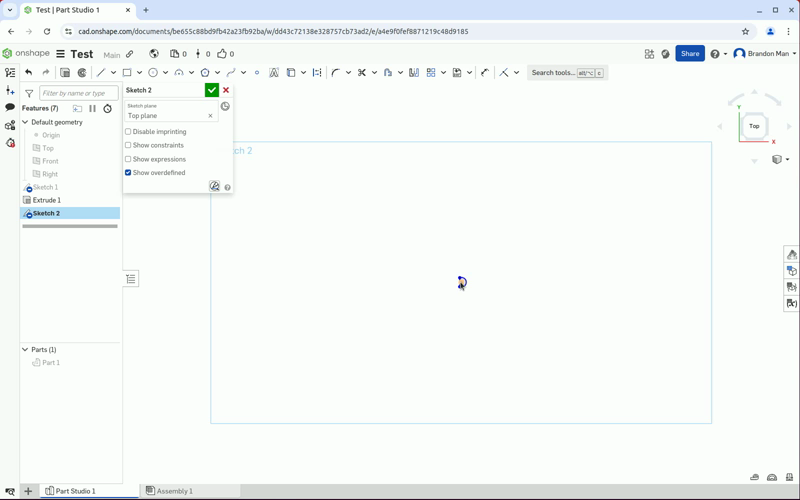
scroll(6)
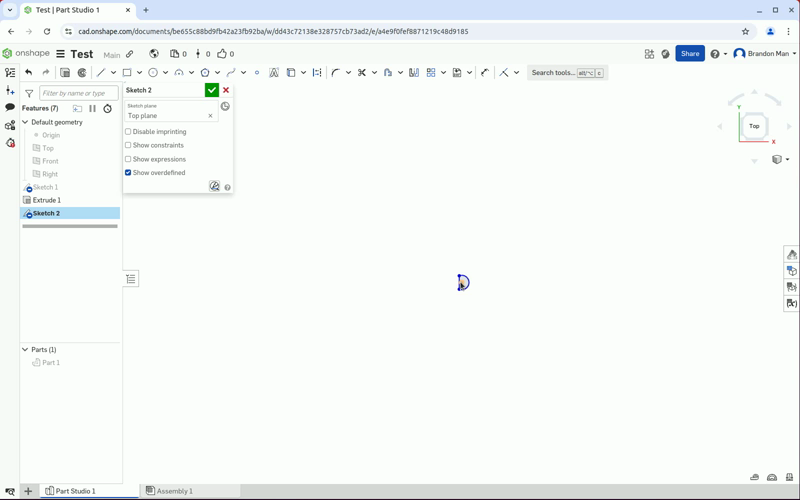
scroll(6)
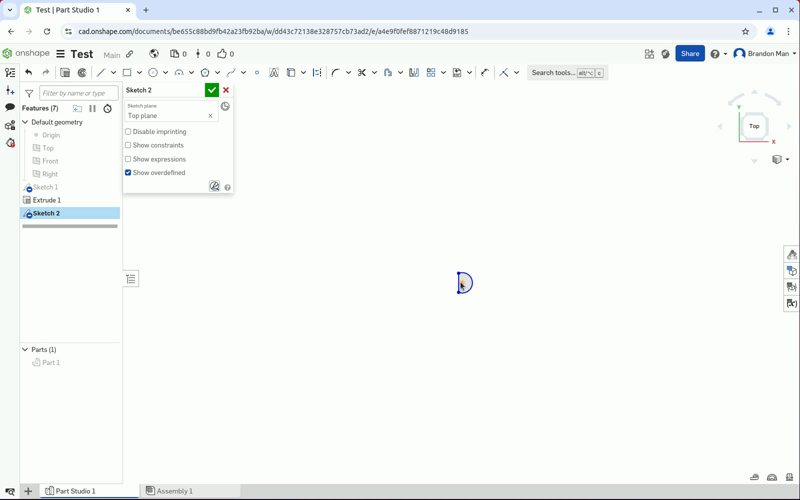
scroll(6)
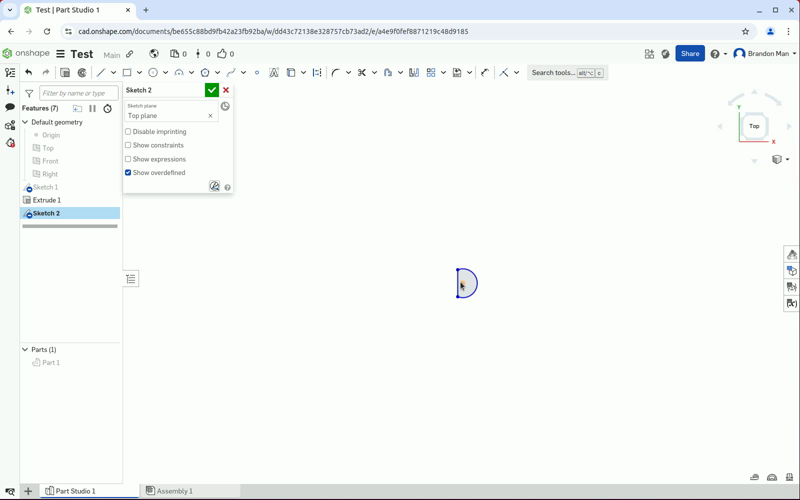
scroll(6)
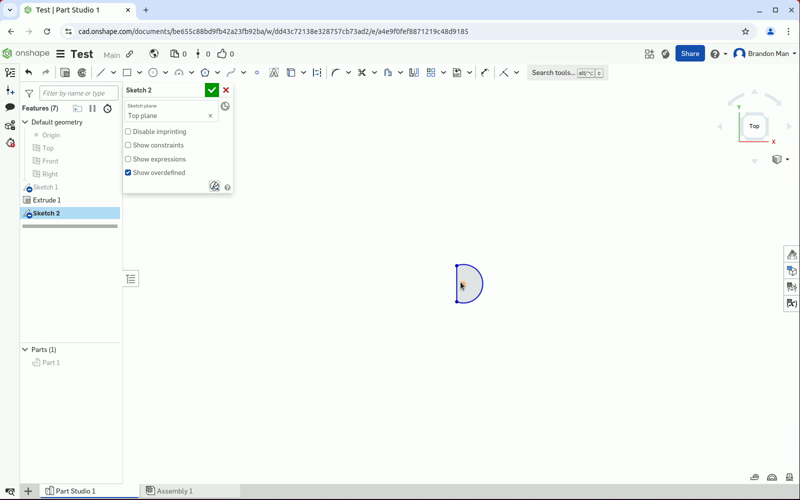
scroll(6)
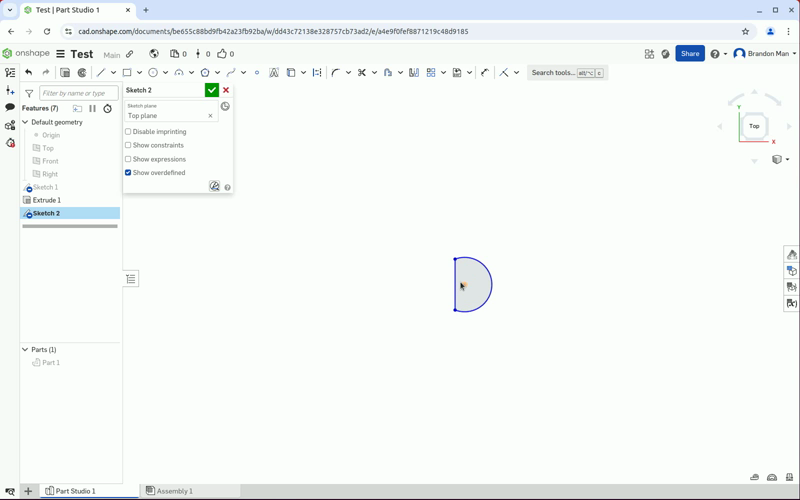
scroll(6)
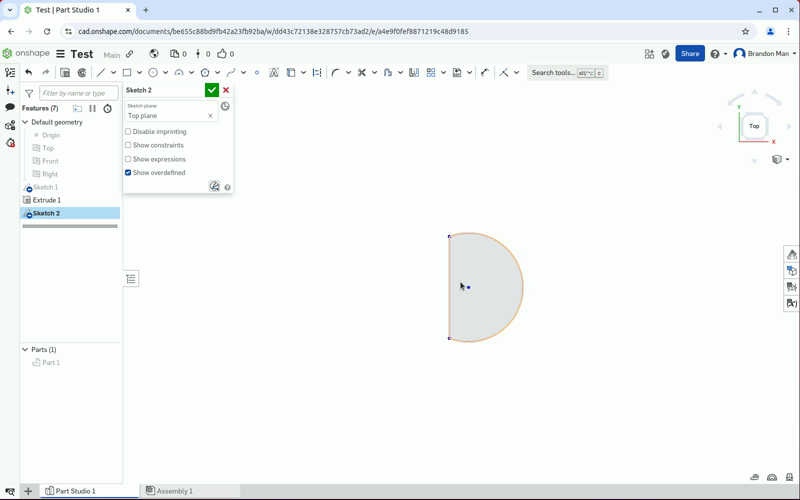
click(460, 281)
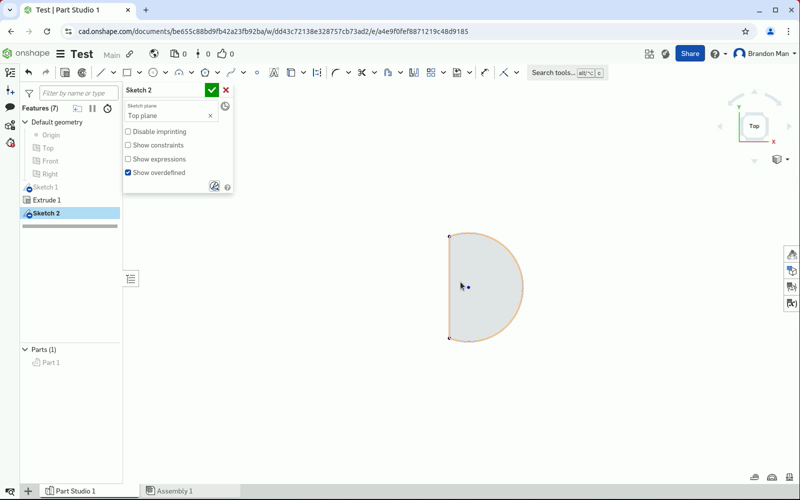
scroll(-6)
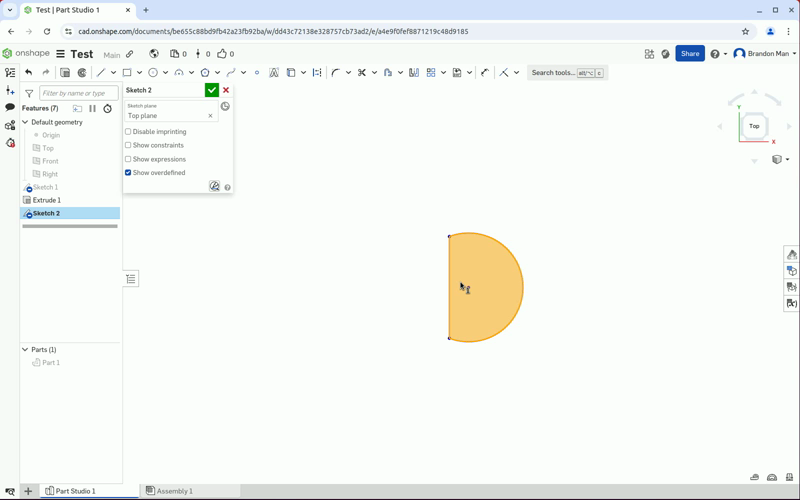
scroll(-6)
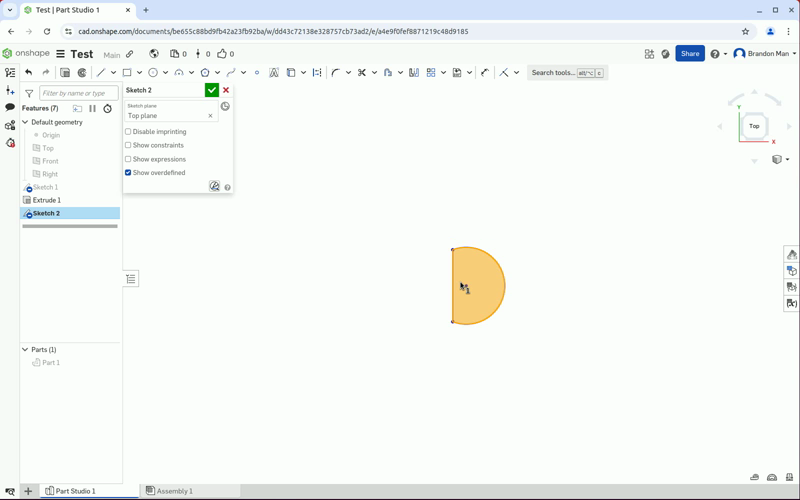
scroll(-6)
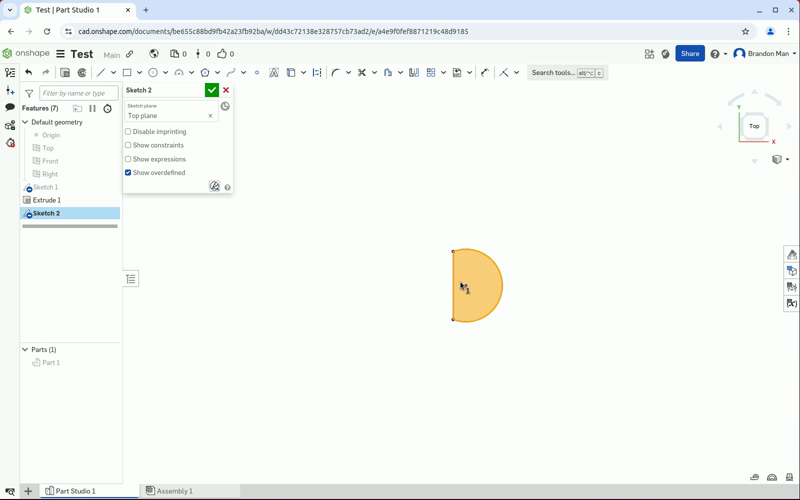
scroll(-6)
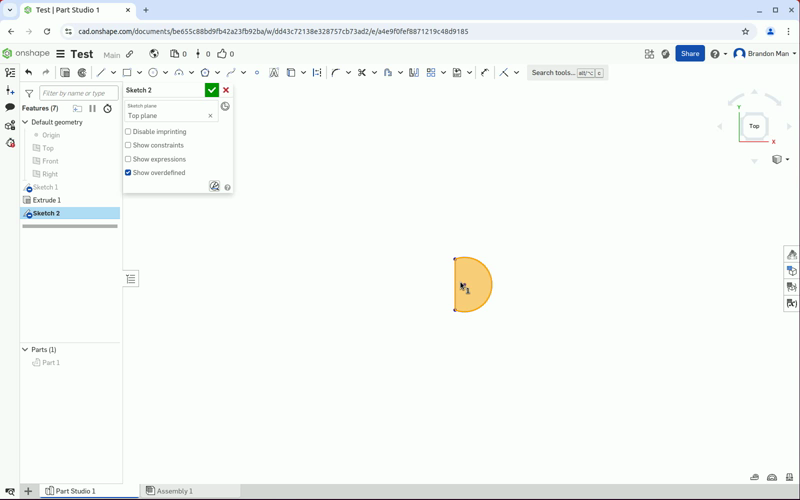
scroll(-6)
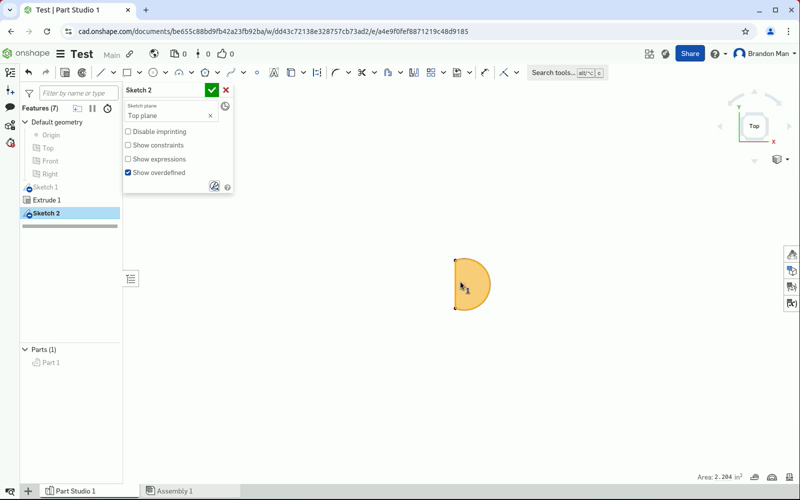
scroll(-6)
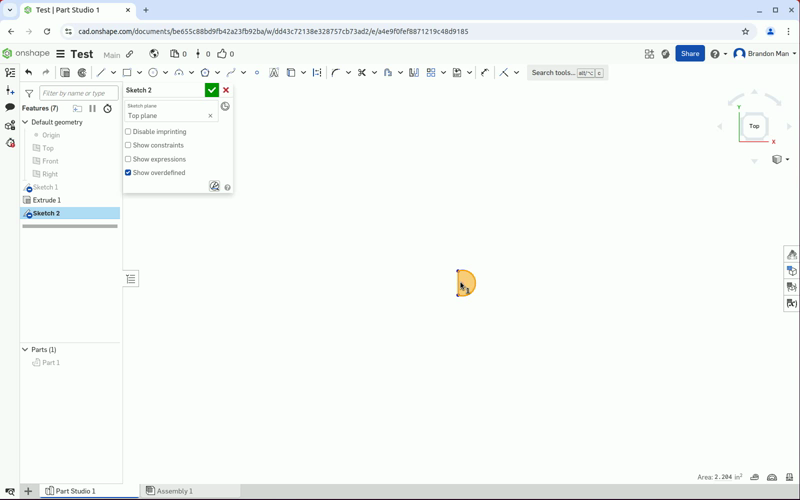
scroll(-6)
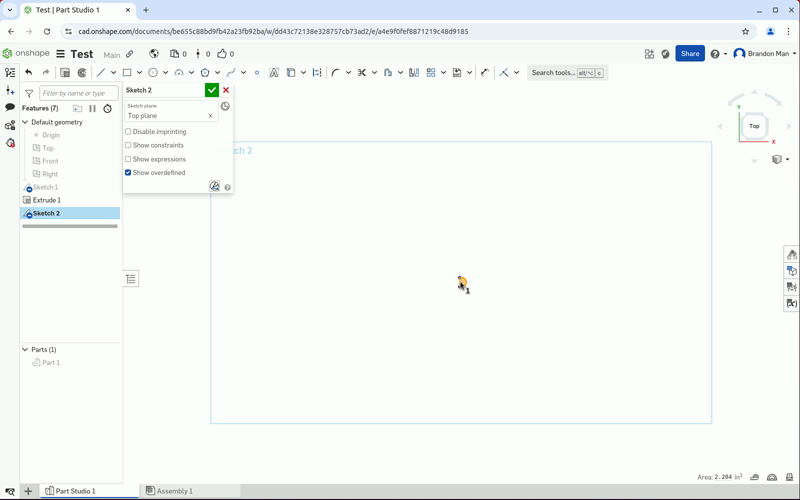
mouse_move(73, 352)
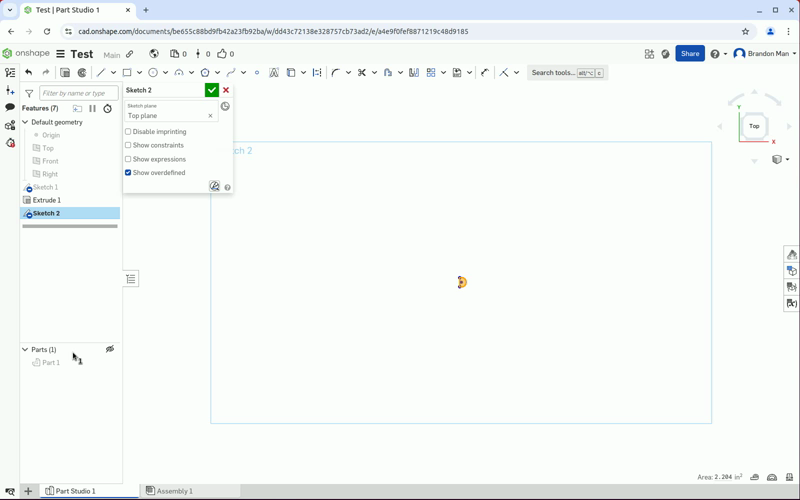
key(shift+y)
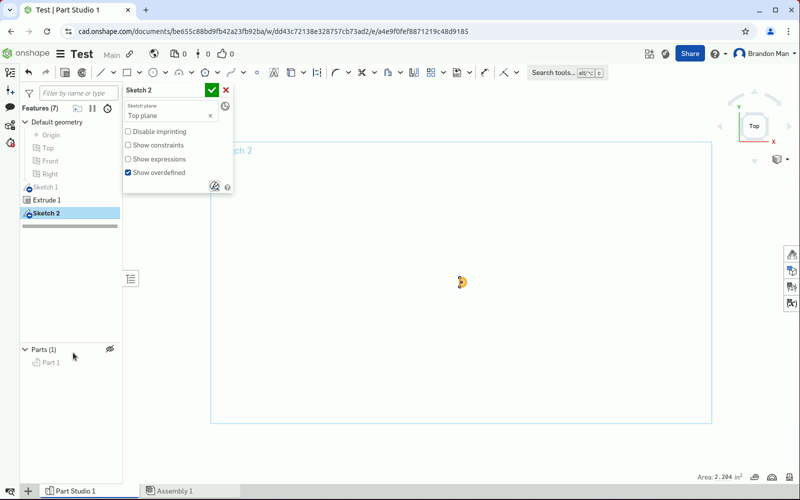
key(shift+e)
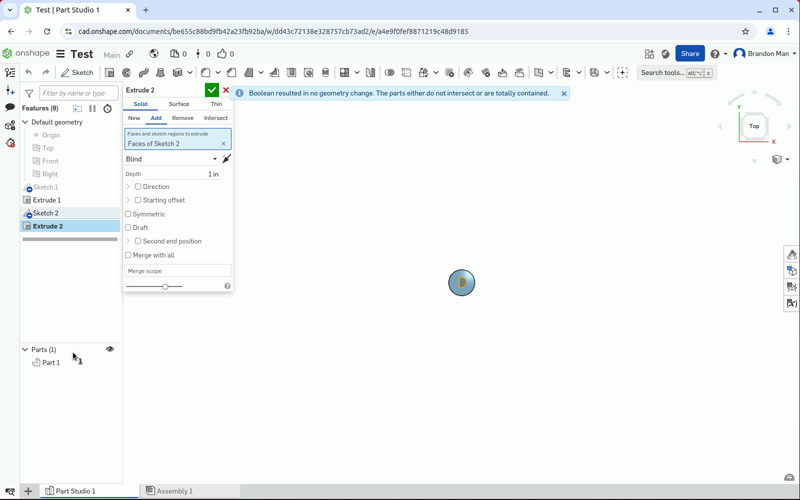
mouse_move(143, 106)
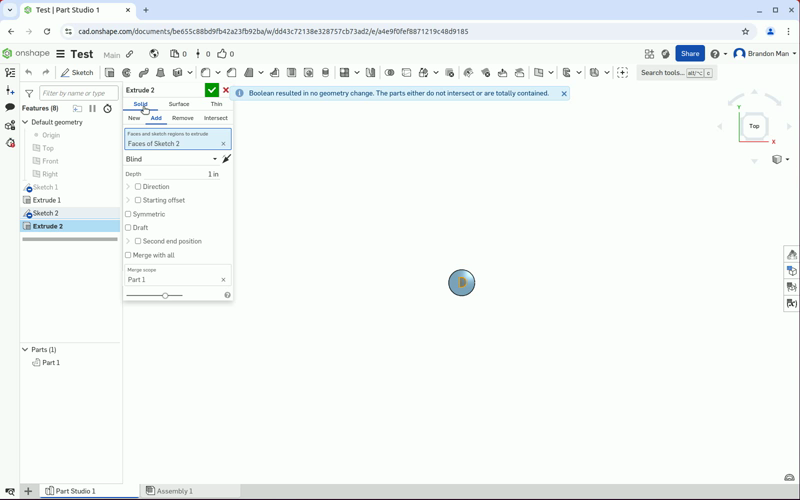
click(143, 106)
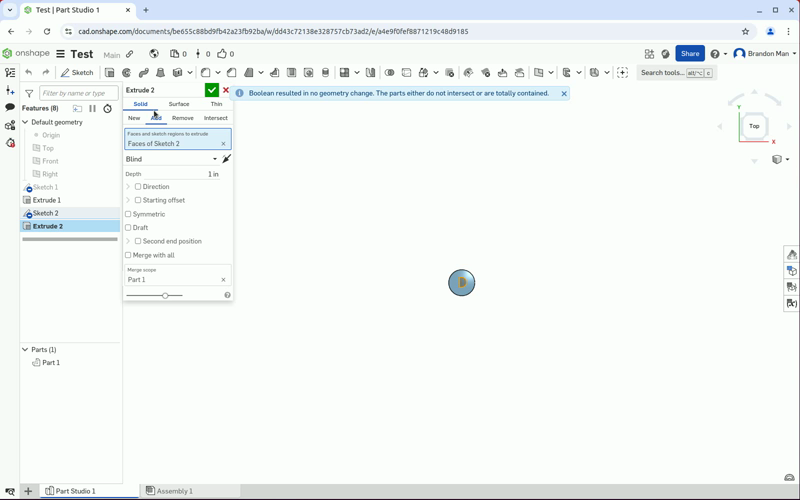
mouse_move(186, 120)
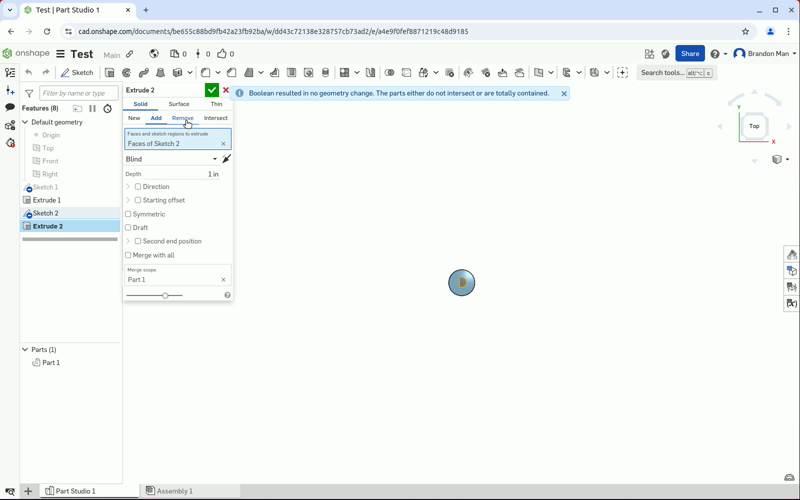
click(186, 120)
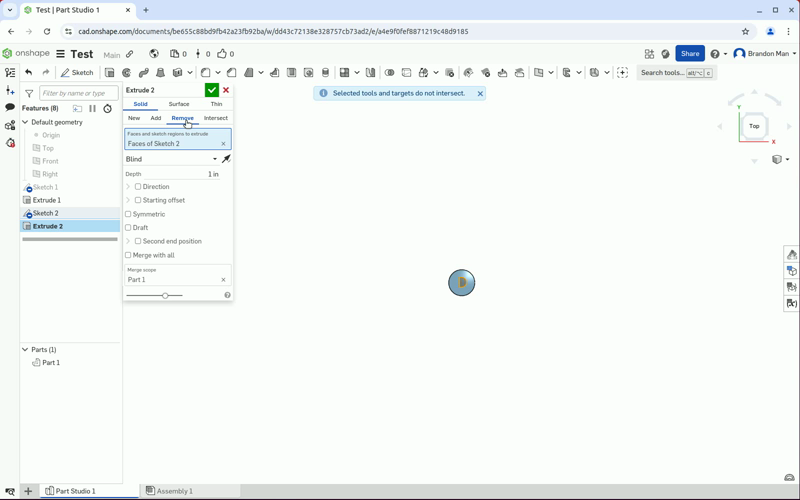
key(tab, 4)
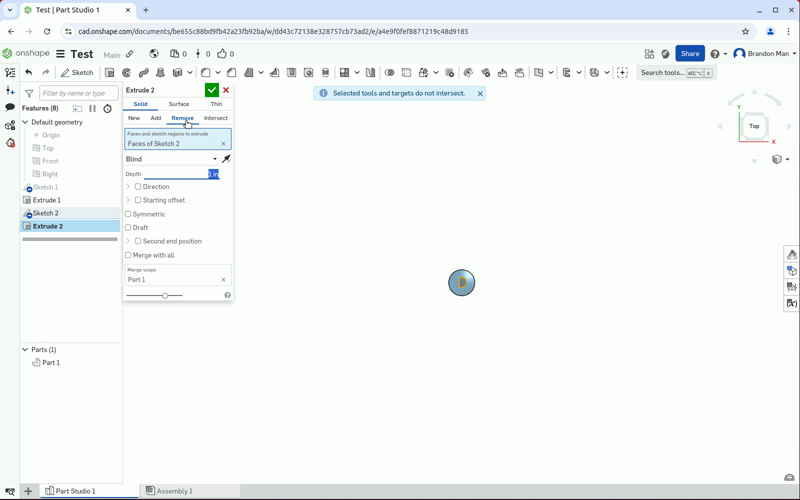
text(-1.685)
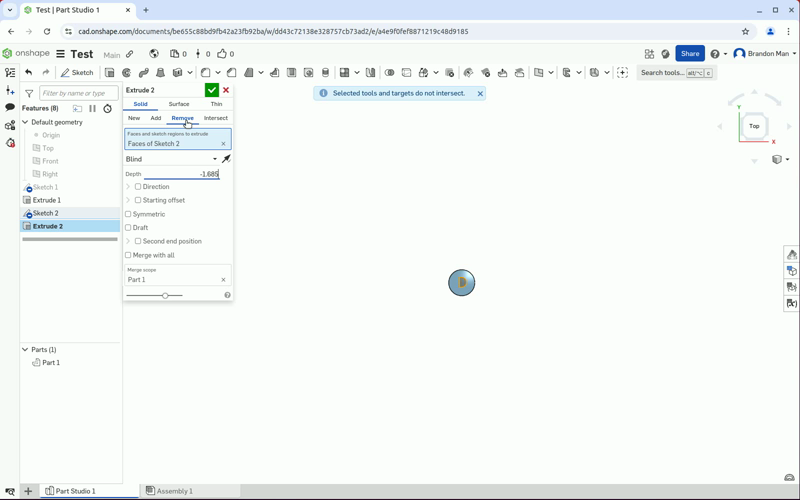
key(tab, 6)
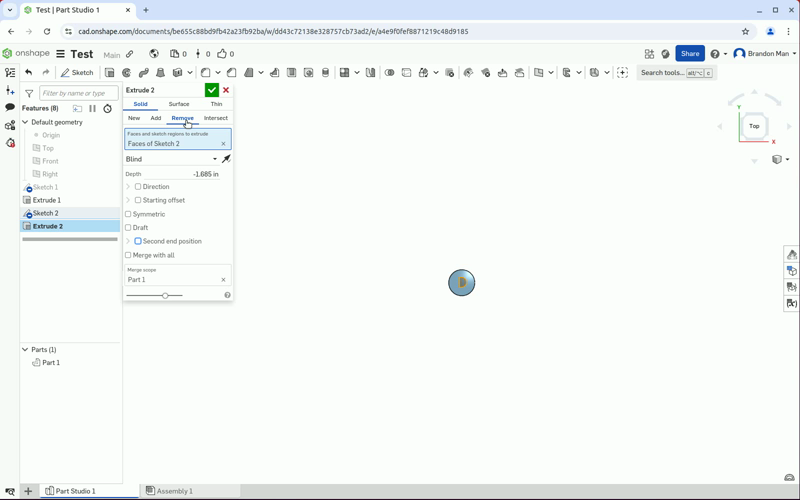
key(space)
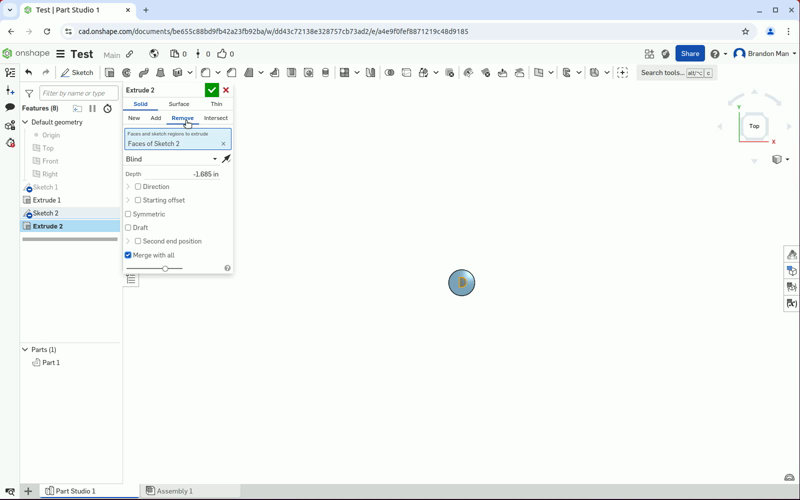
key(enter)
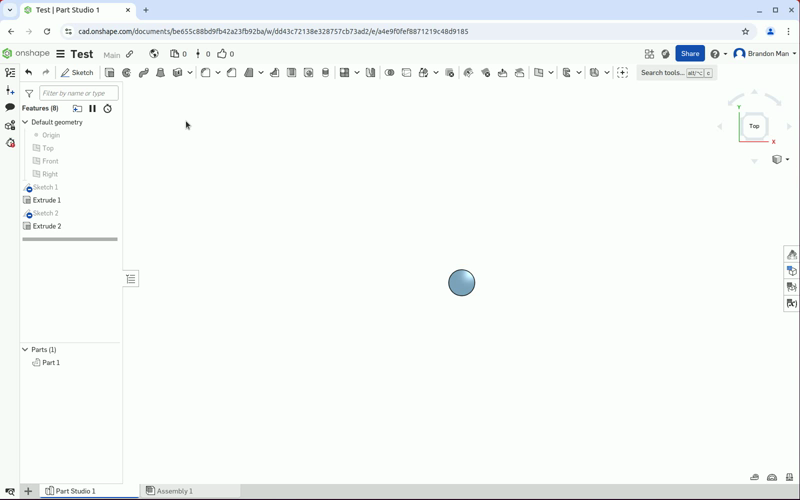
key(shift+h)
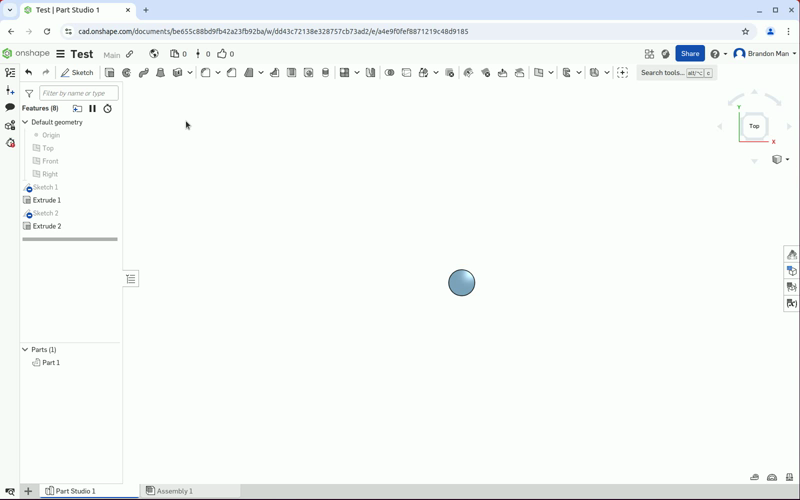
key(shift+h)
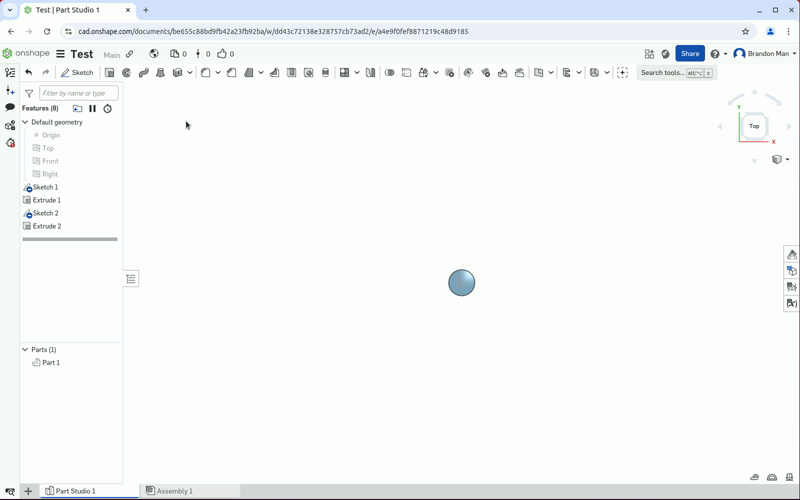
key(shift+7)
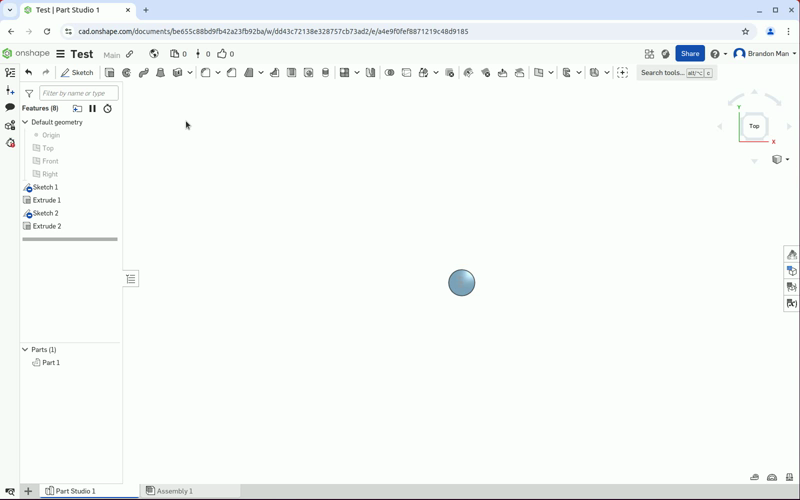
key(up, 3)
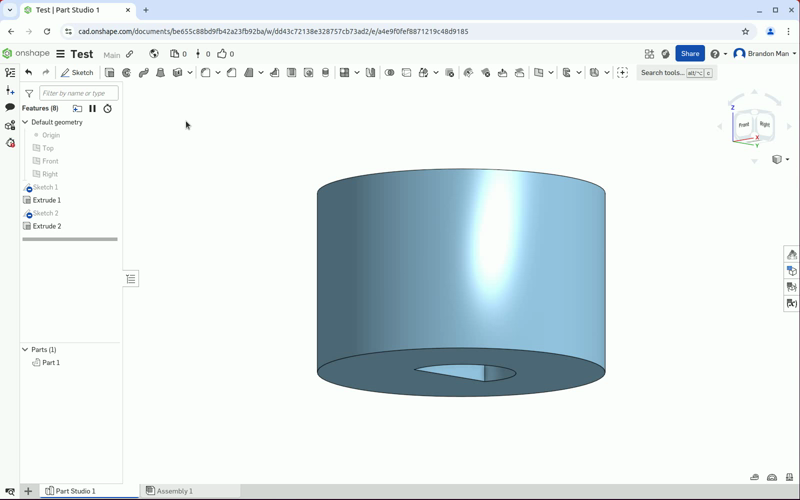
key(left, 3)
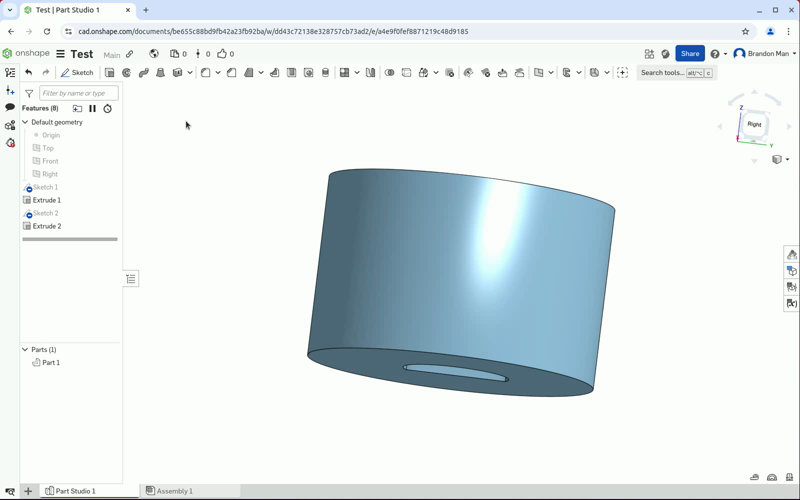
key(right, 3)
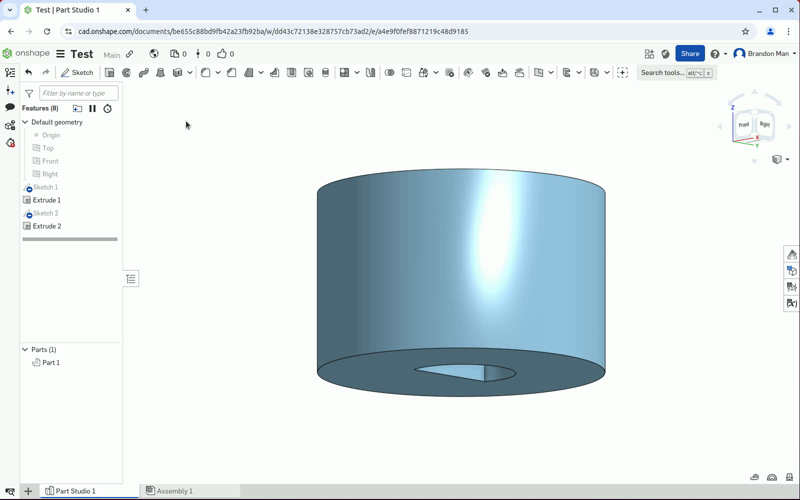
key(down, 3)
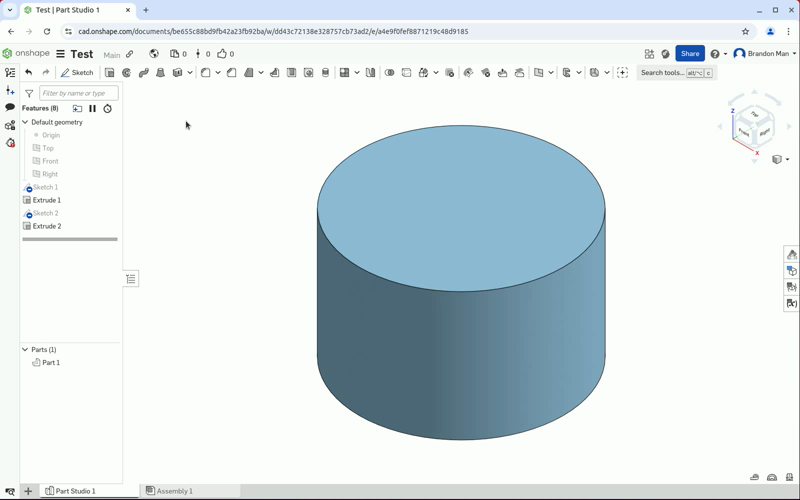
mouse_move(73, 189)
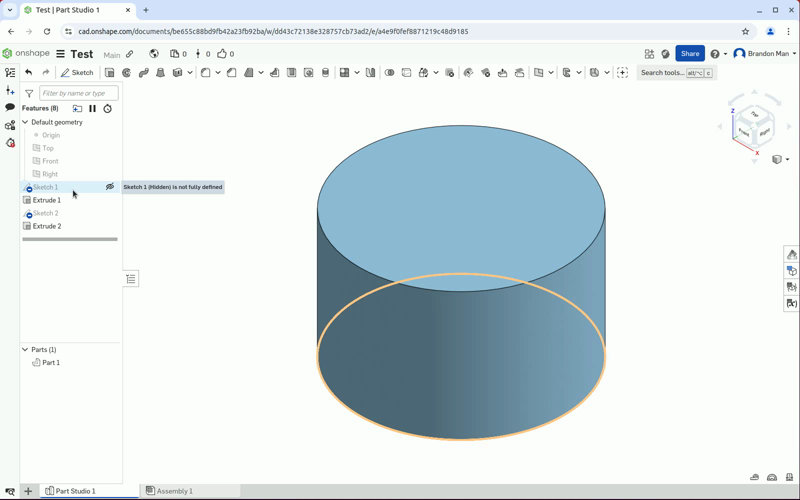
click(73, 189)